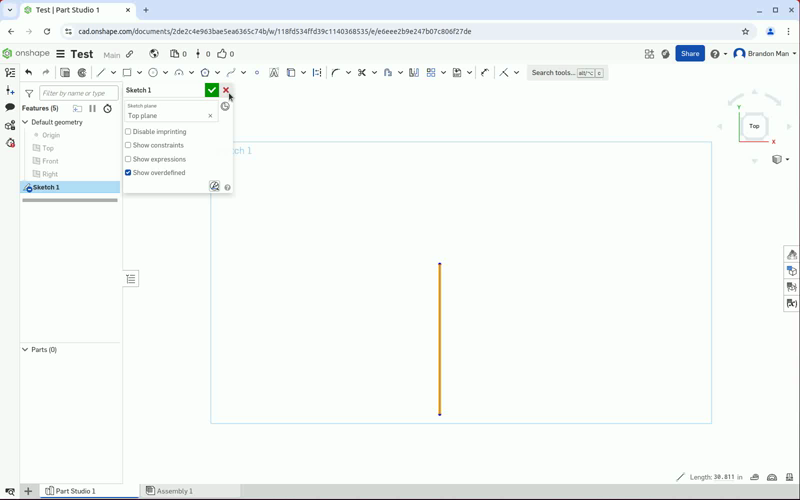
key(shift+h)
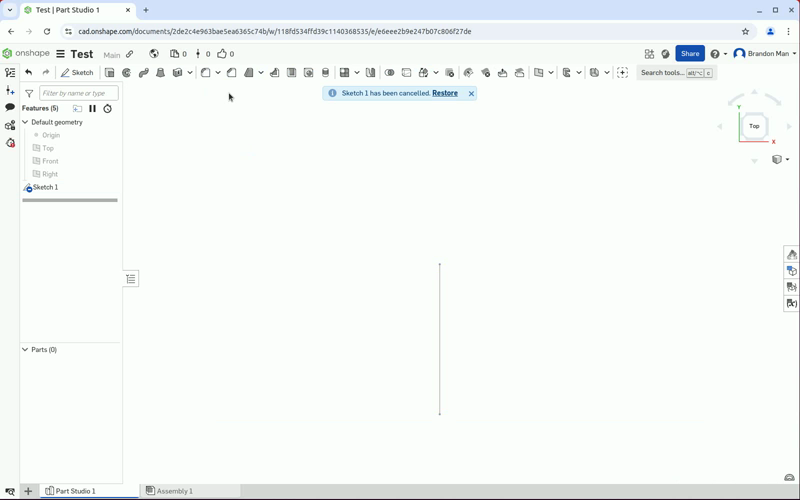
key(shift+s)
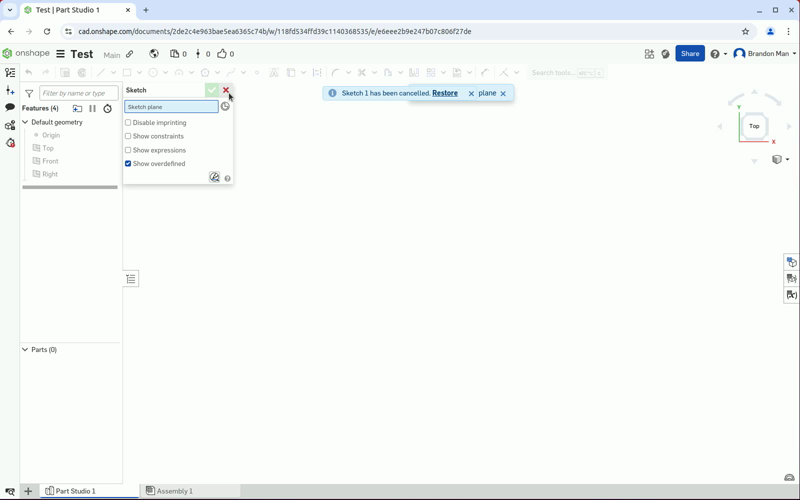
mouse_move(73, 150)
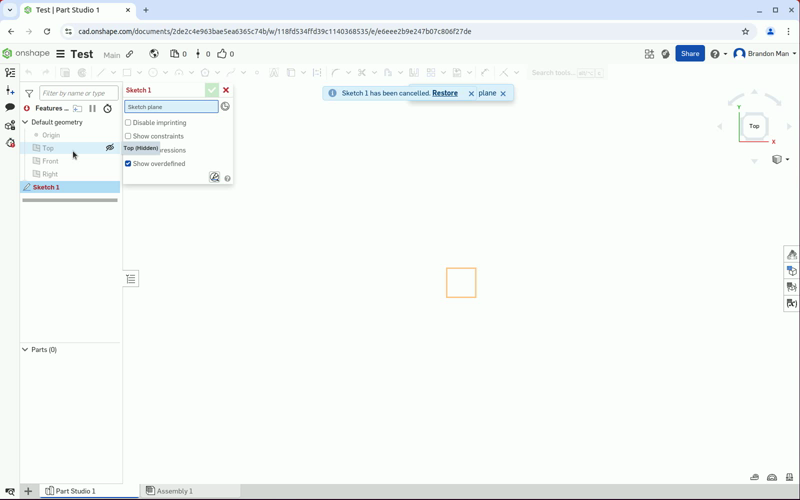
click(73, 150)
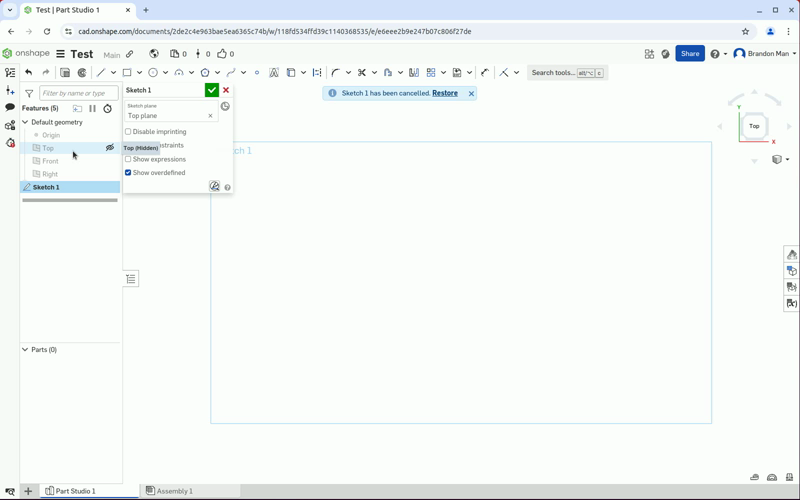
mouse_move(73, 352)
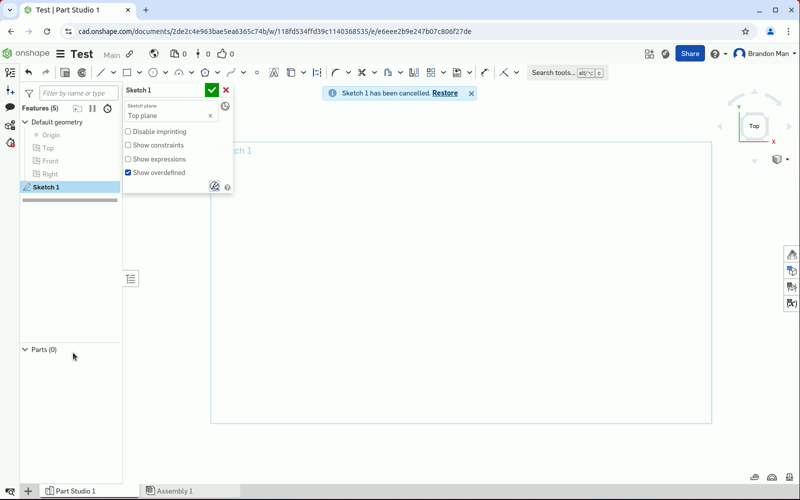
key(y)
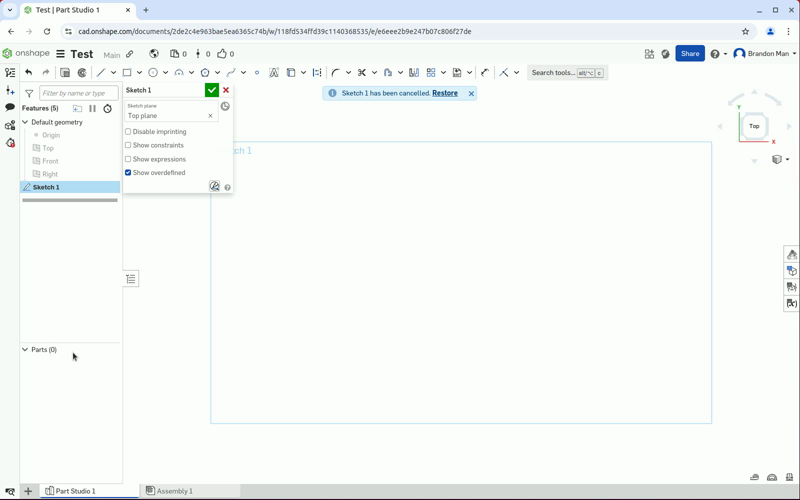
key(c)
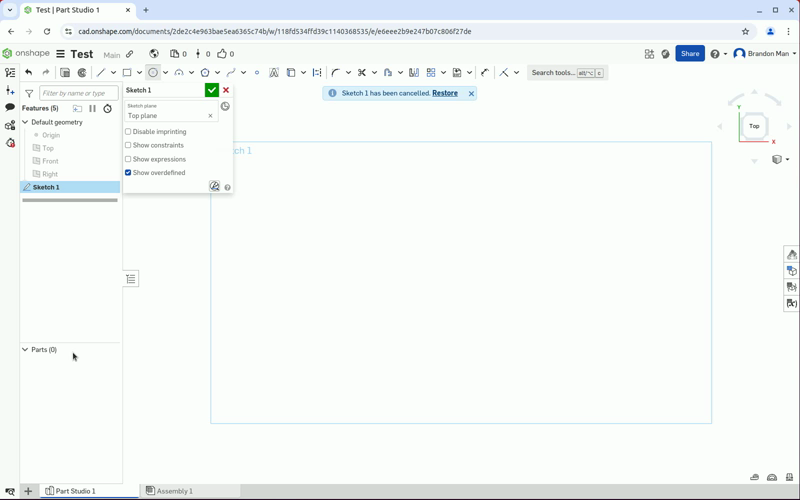
key_down(shift)
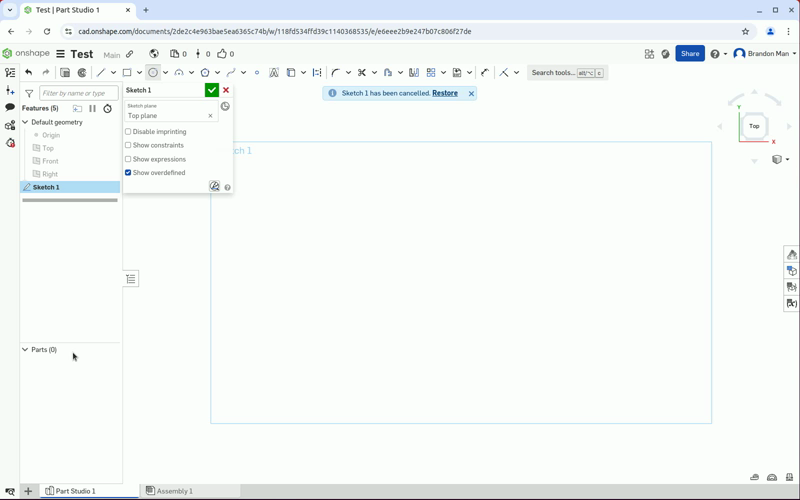
mouse_move(382, 199)
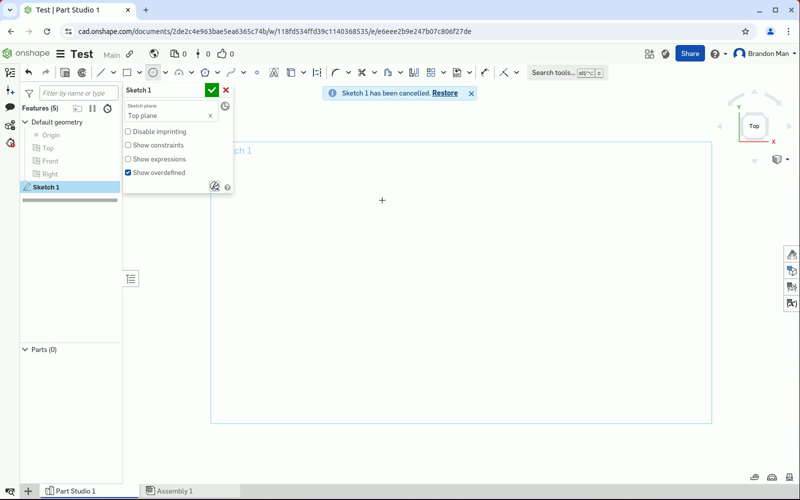
click(382, 199)
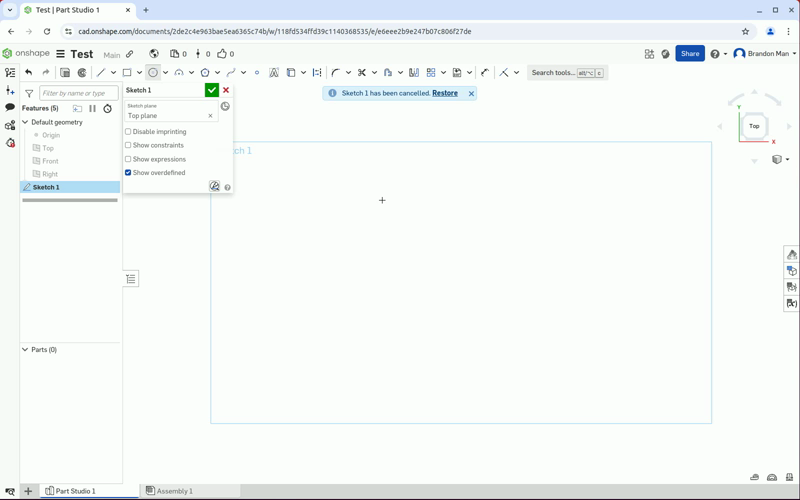
key_up(shift)
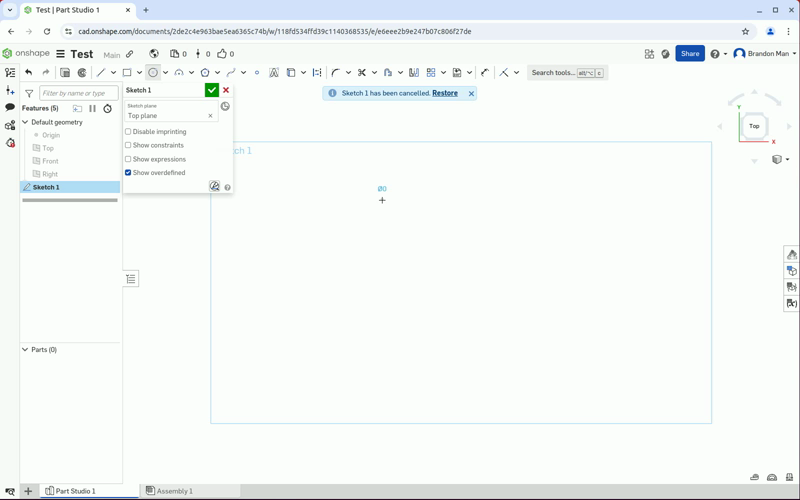
mouse_move(412, 199)
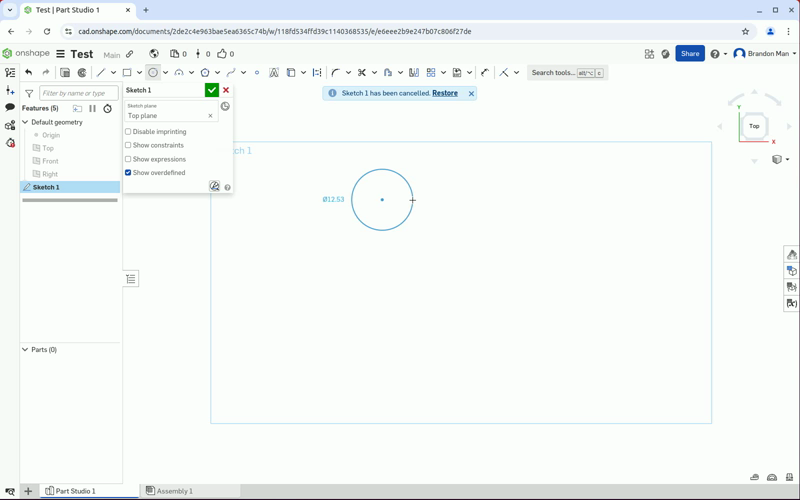
click(412, 199)
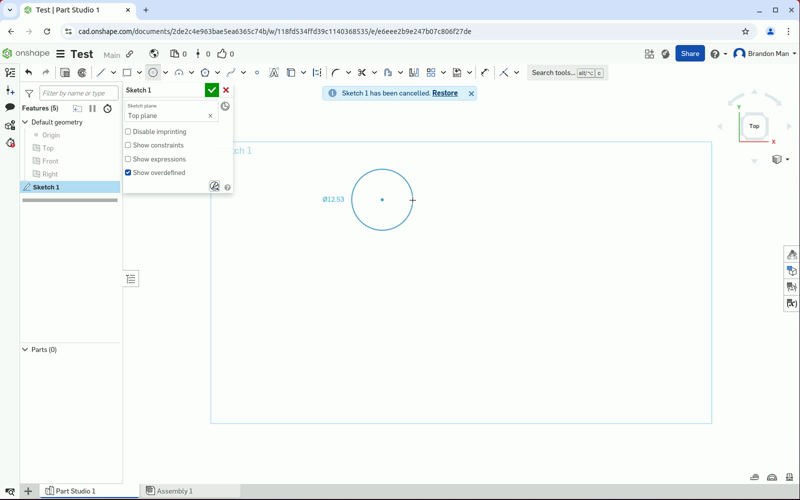
key(esc)
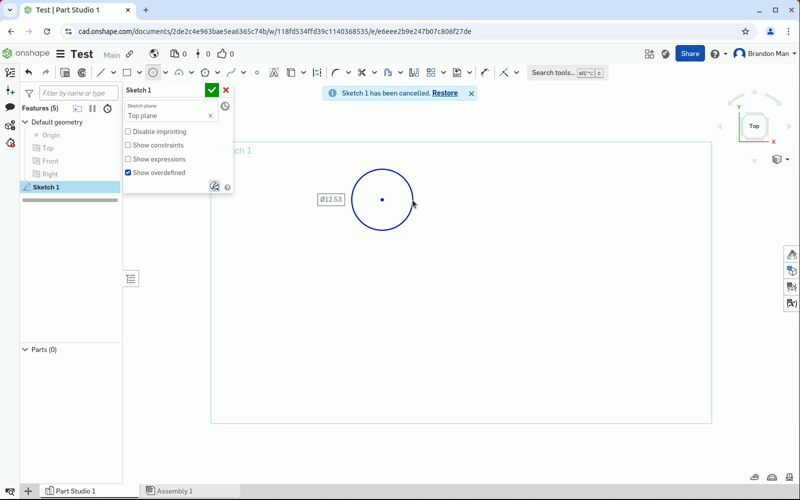
mouse_move(356, 193)
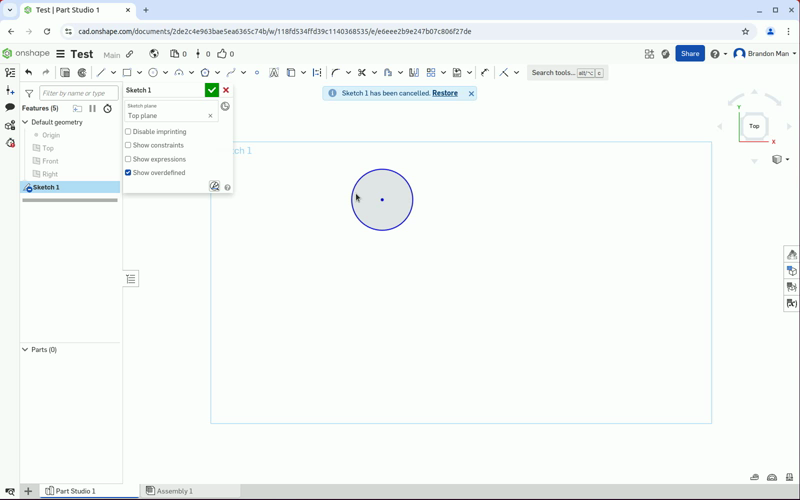
click(356, 193)
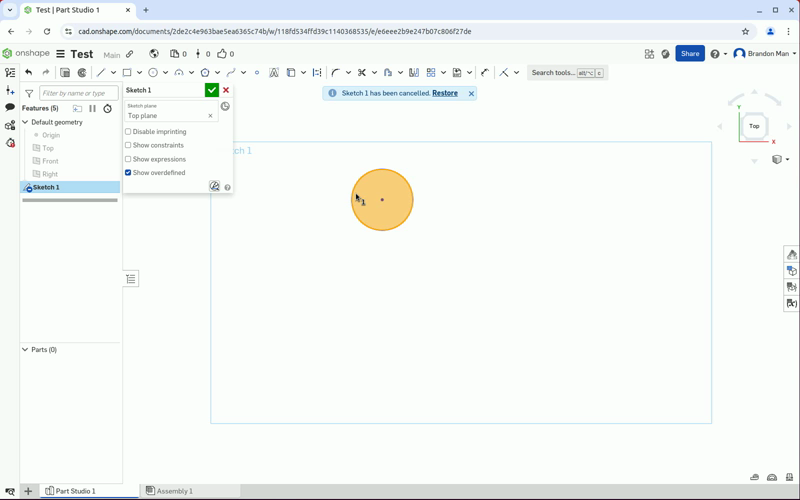
mouse_move(73, 352)
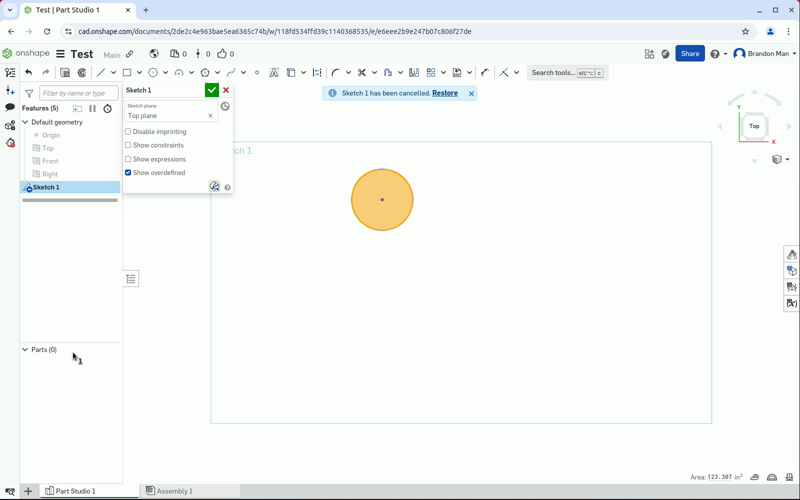
key(shift+y)
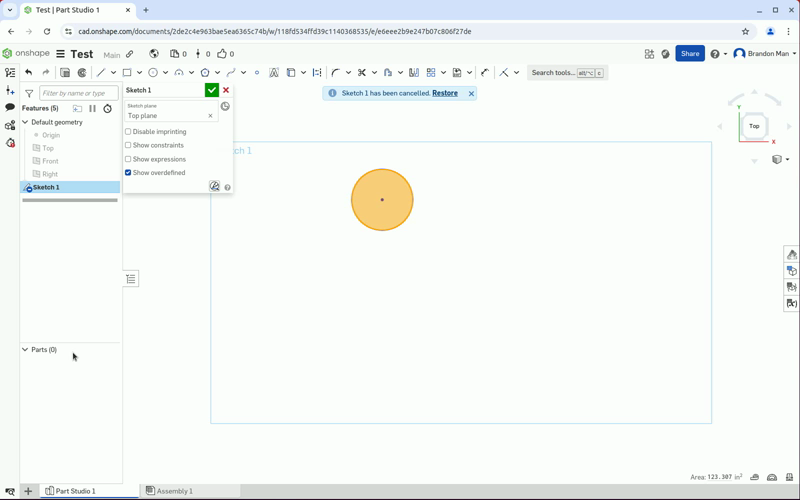
key(shift+e)
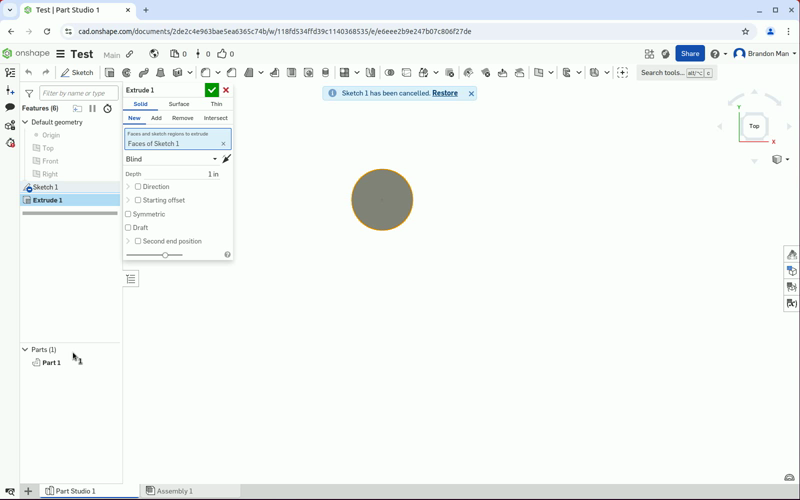
mouse_move(143, 106)
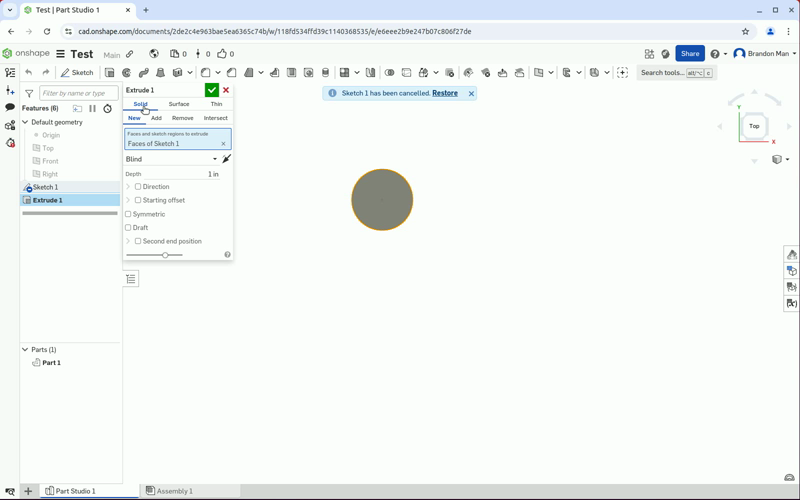
click(143, 106)
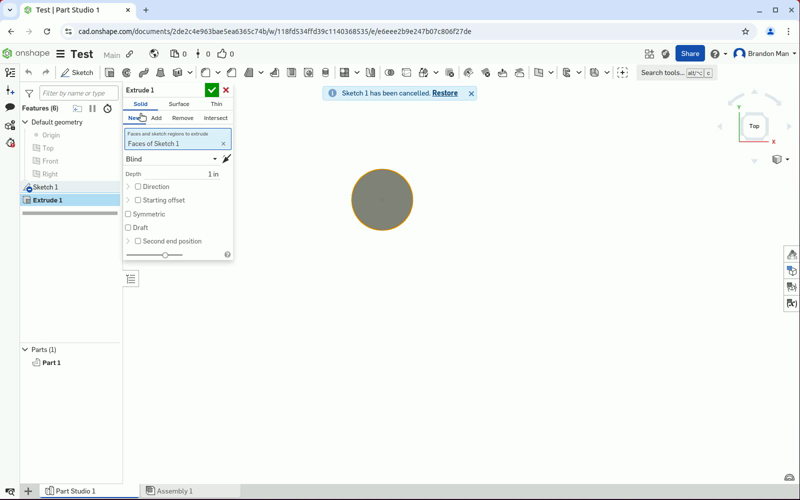
mouse_move(137, 120)
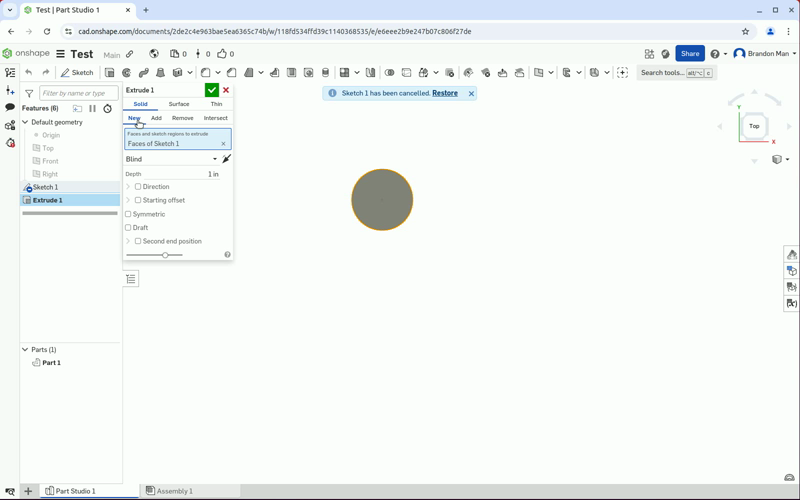
click(137, 120)
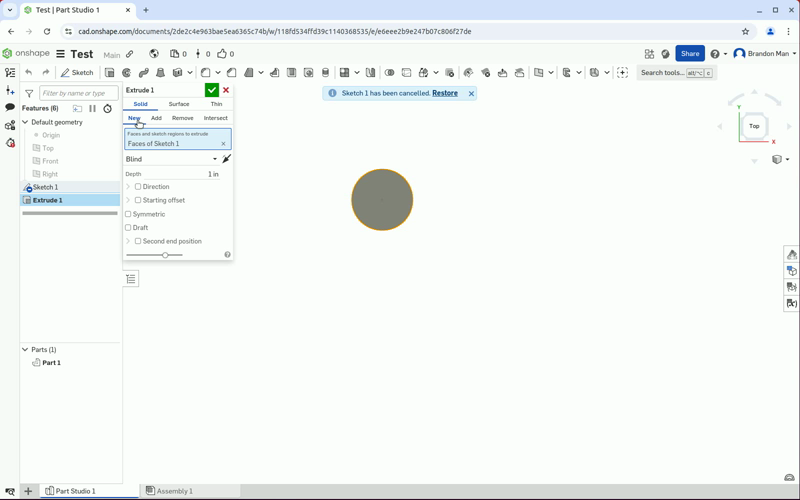
key(tab, 4)
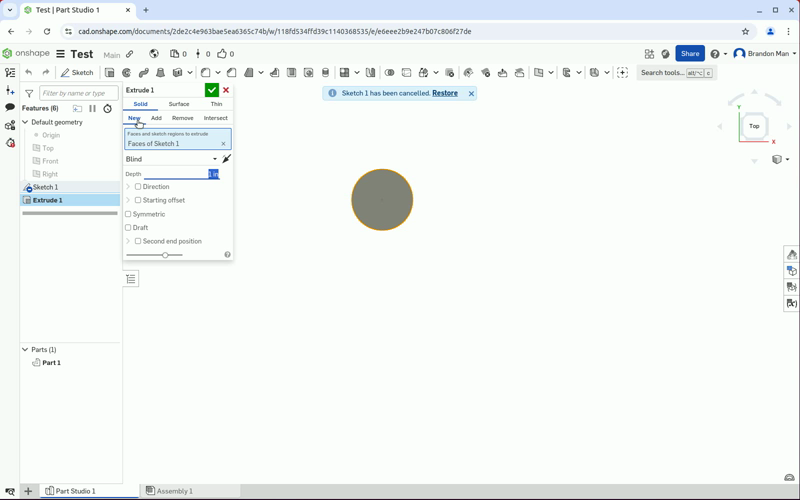
text(3.851)
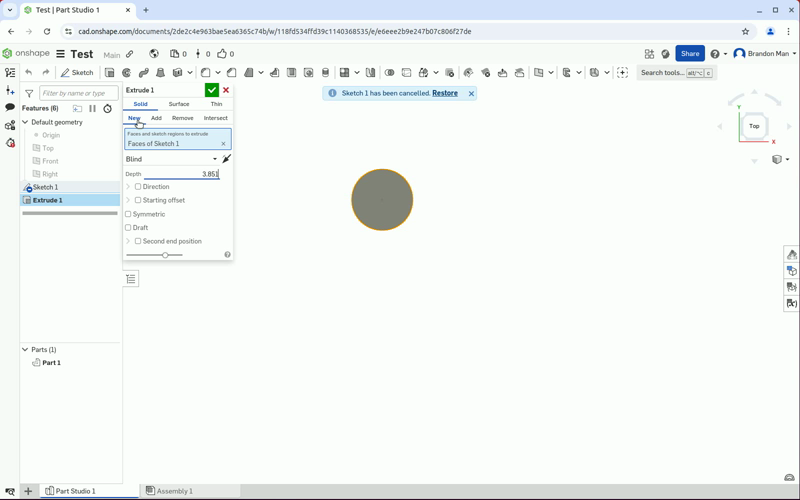
key(enter)
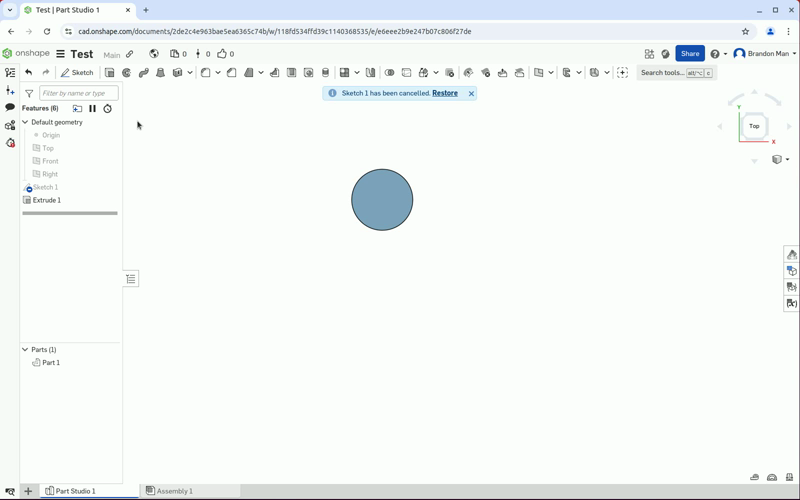
key(shift+h)
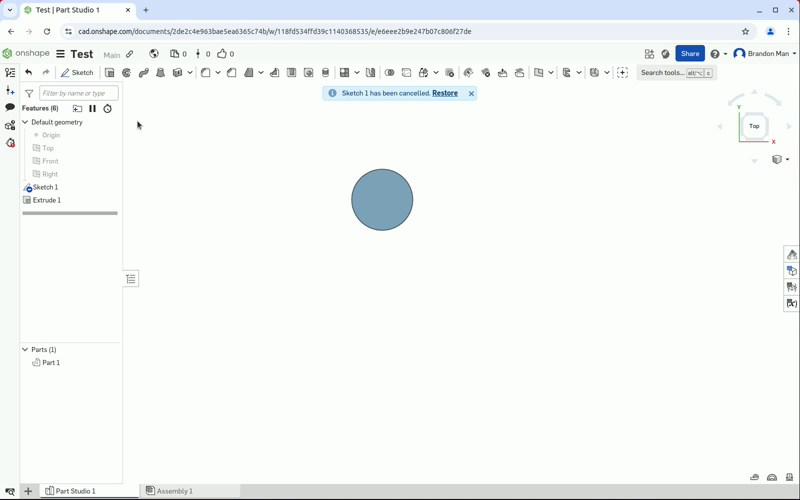
key(shift+h)
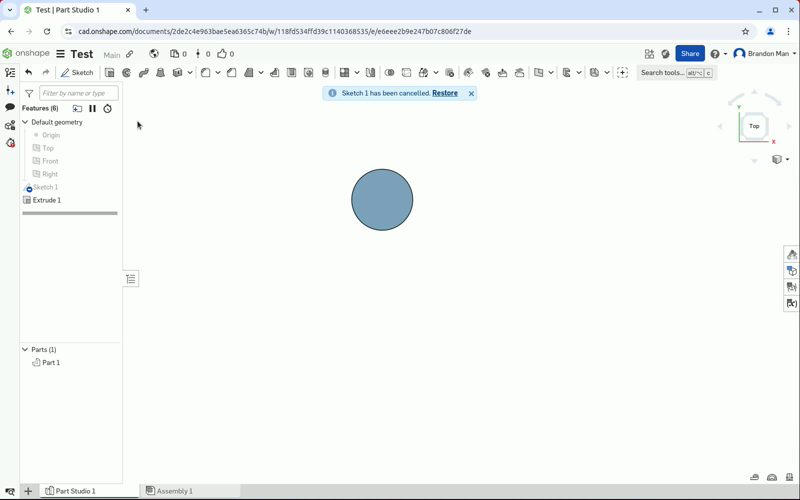
mouse_move(73, 189)
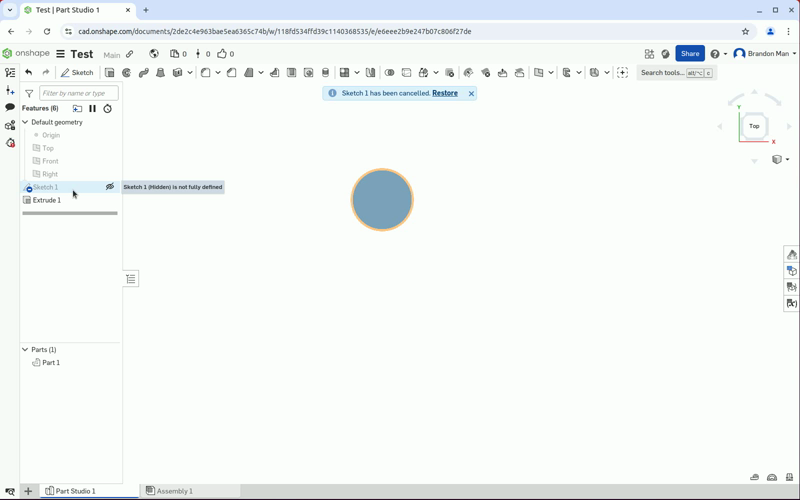
click(73, 189)
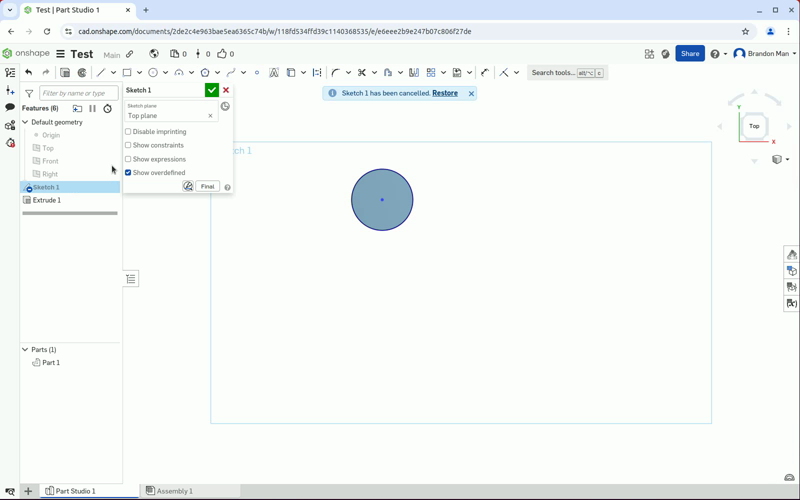
mouse_move(229, 92)
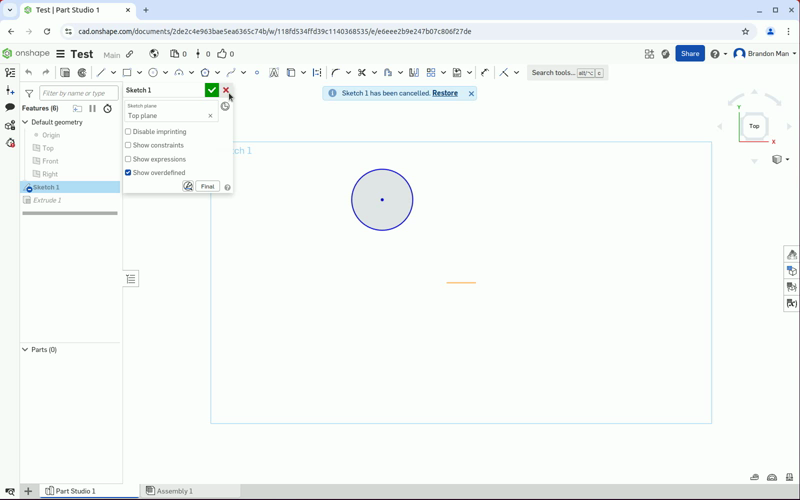
click(229, 92)
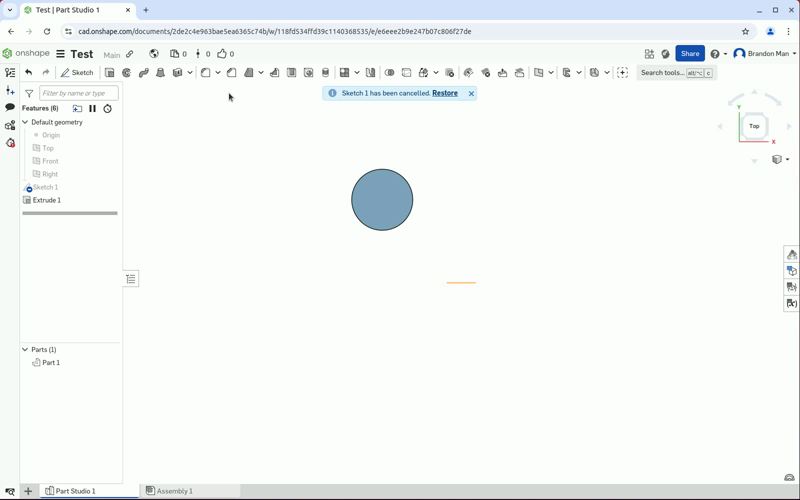
mouse_move(541, 75)
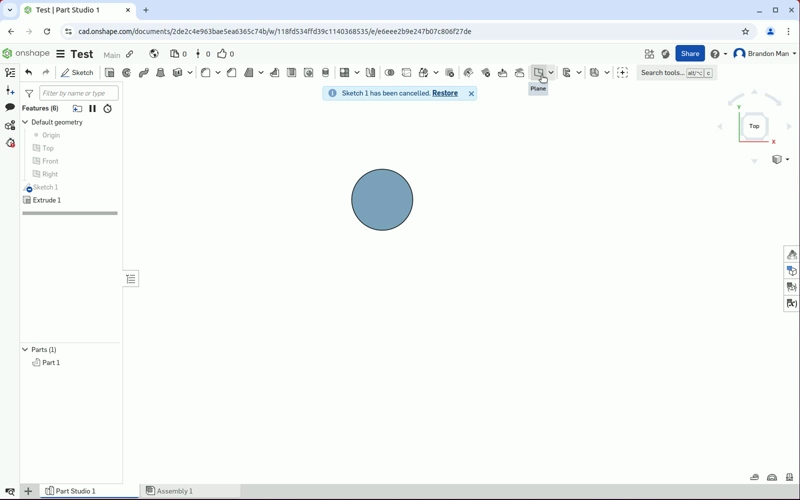
click(541, 75)
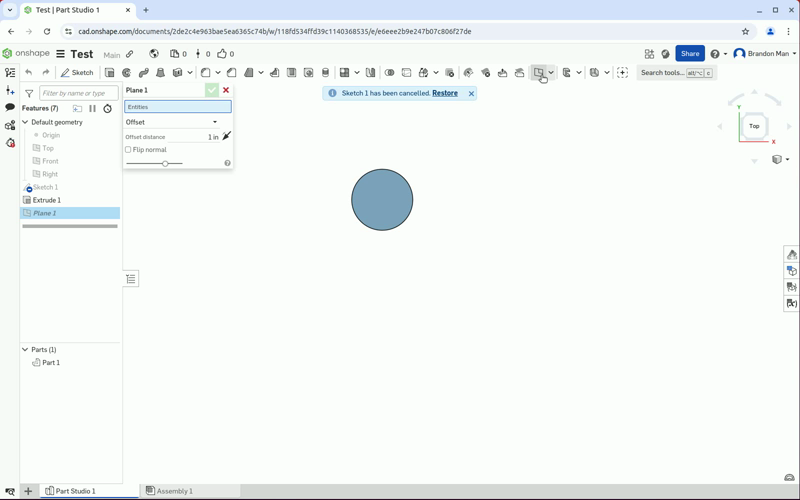
mouse_move(73, 150)
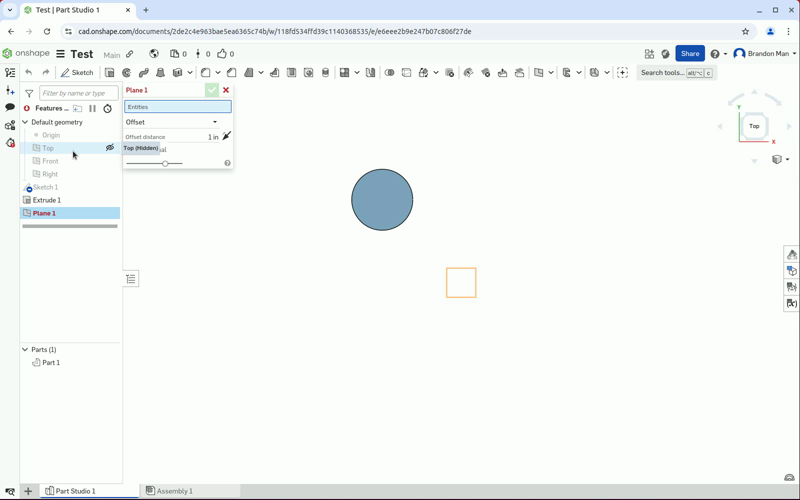
click(73, 150)
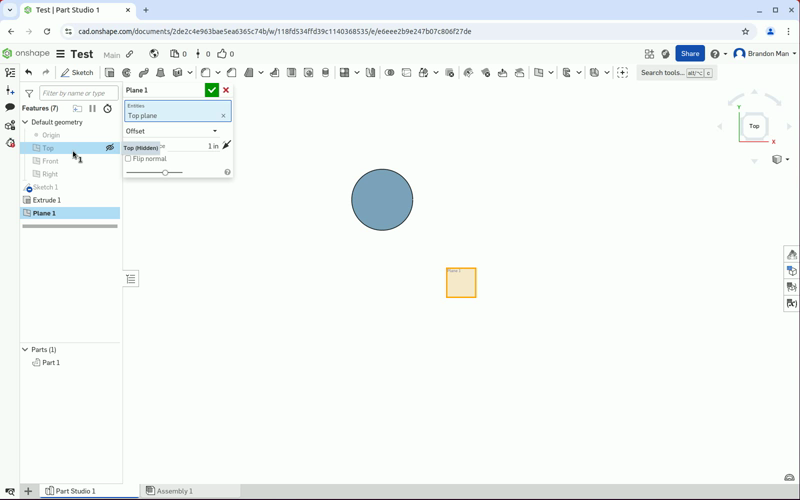
key(tab, 2)
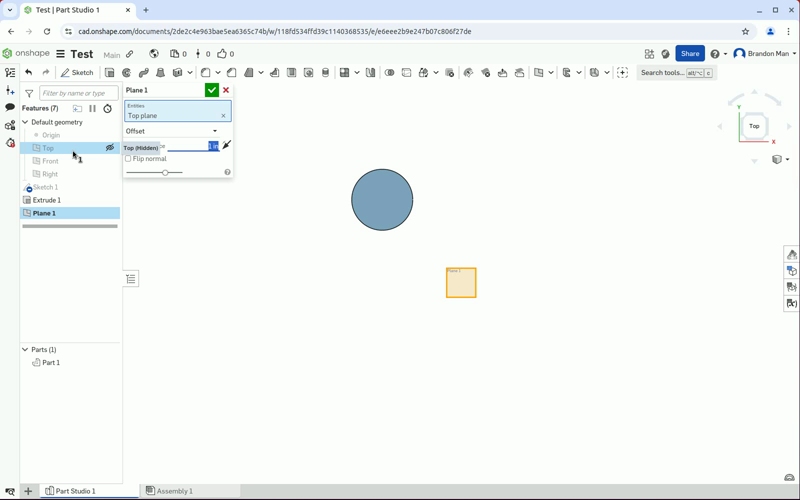
text(3.851)
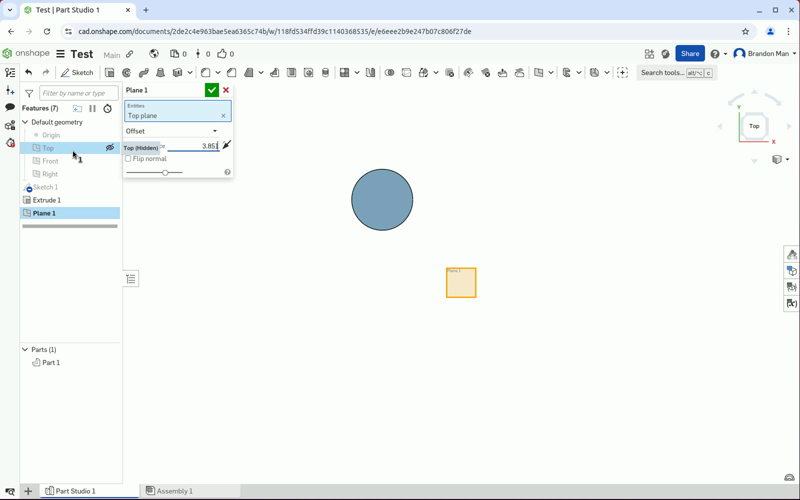
key(enter, 2)
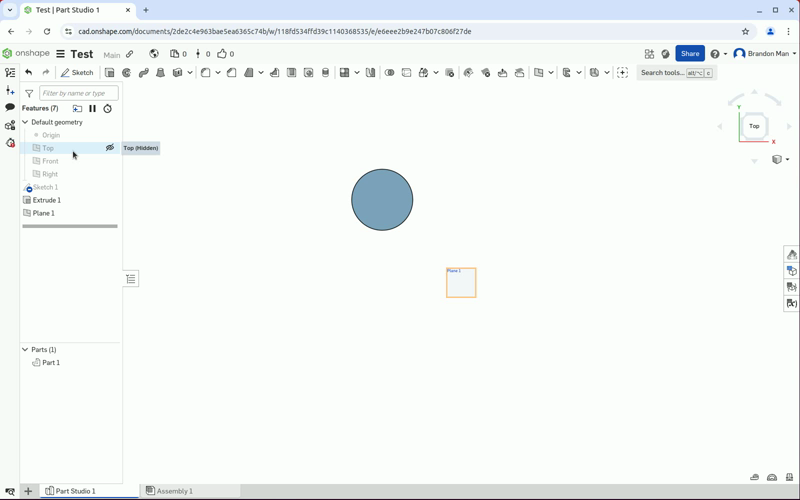
key(shift+s)
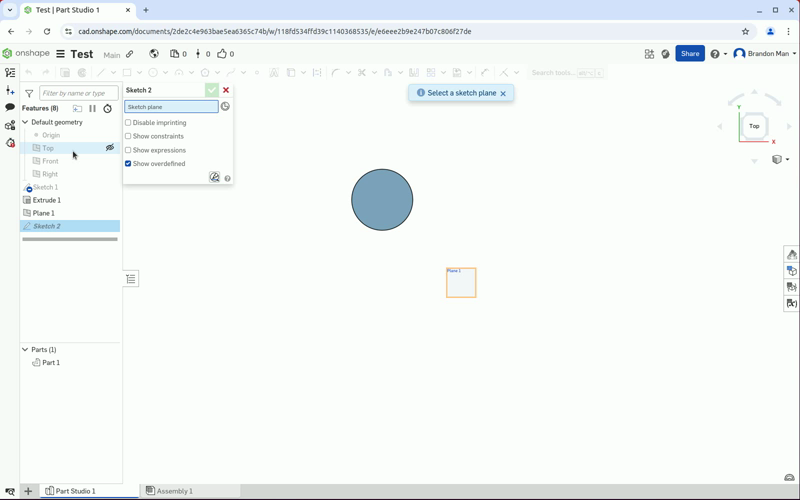
mouse_move(73, 215)
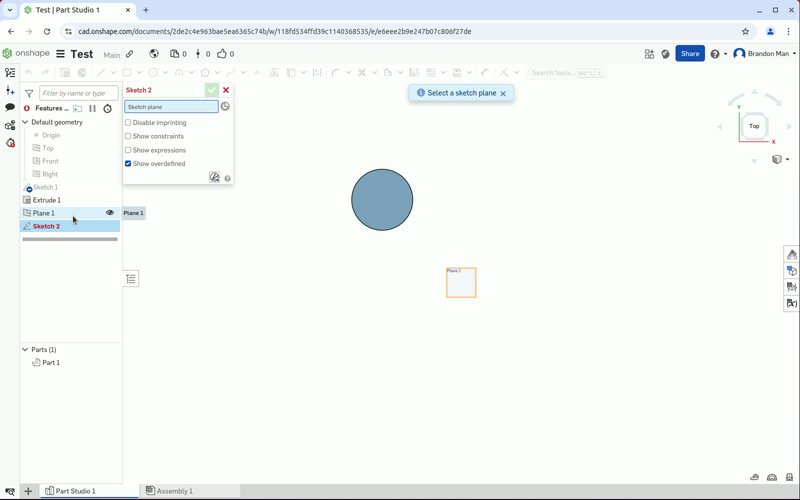
click(73, 215)
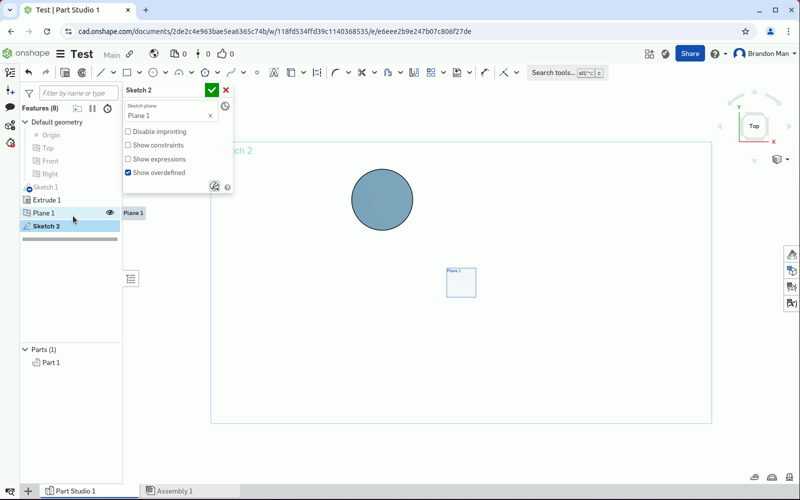
mouse_move(73, 352)
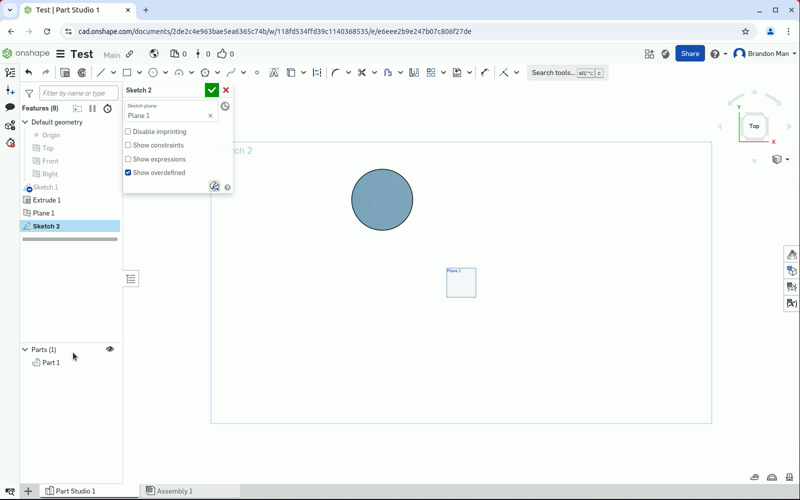
key(y)
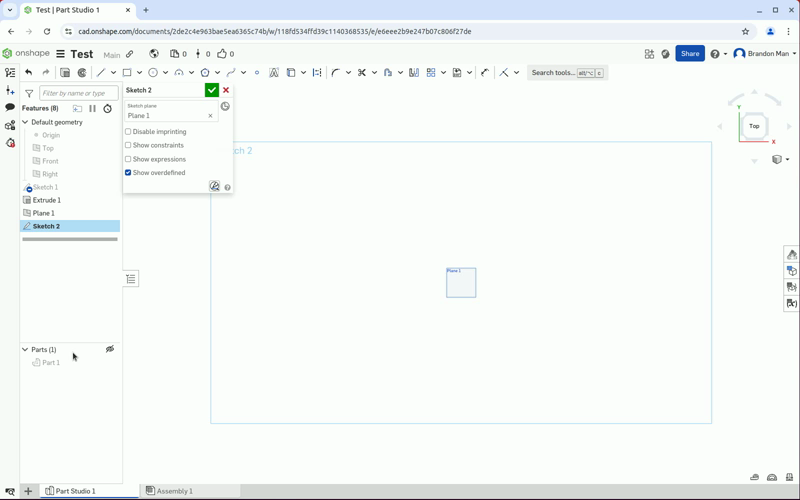
key(c)
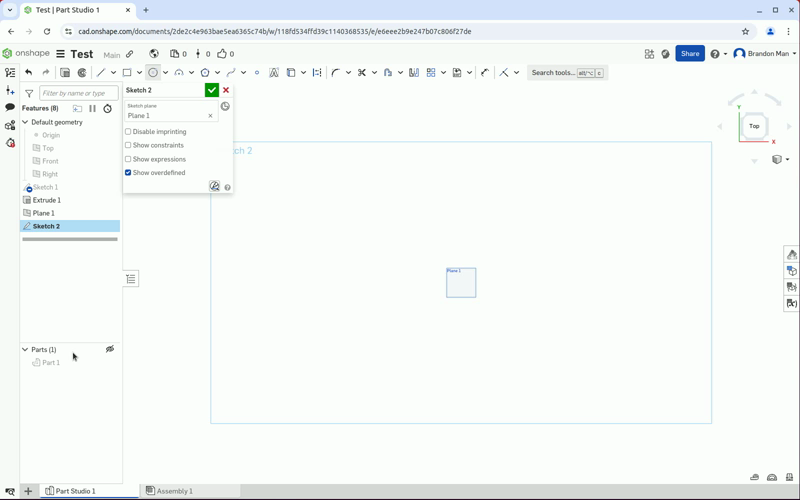
key_down(shift)
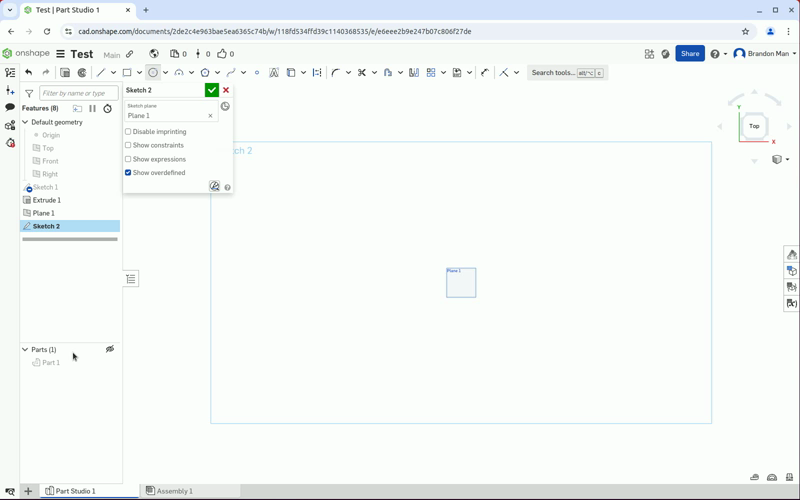
mouse_move(381, 199)
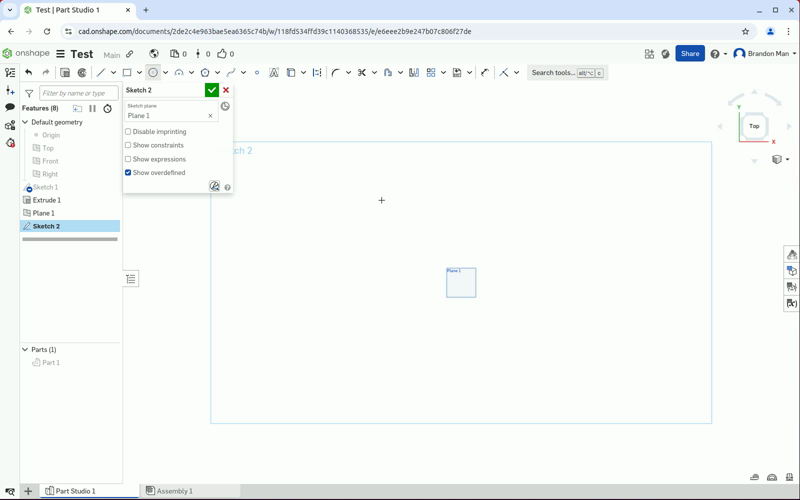
click(381, 199)
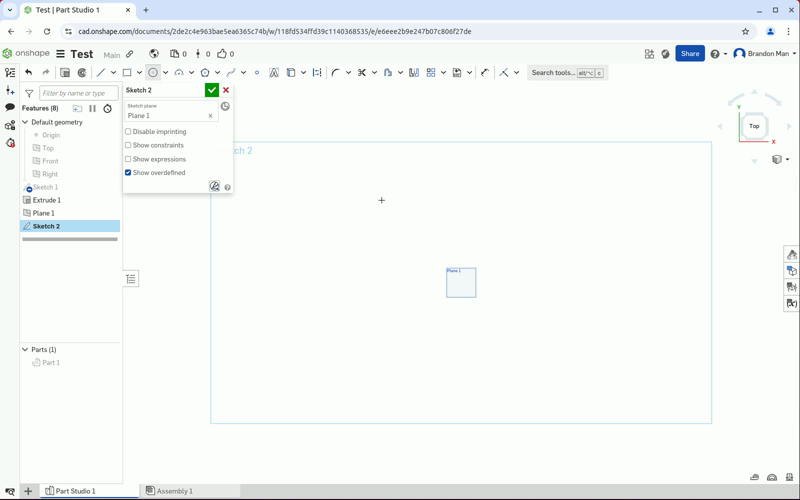
key_up(shift)
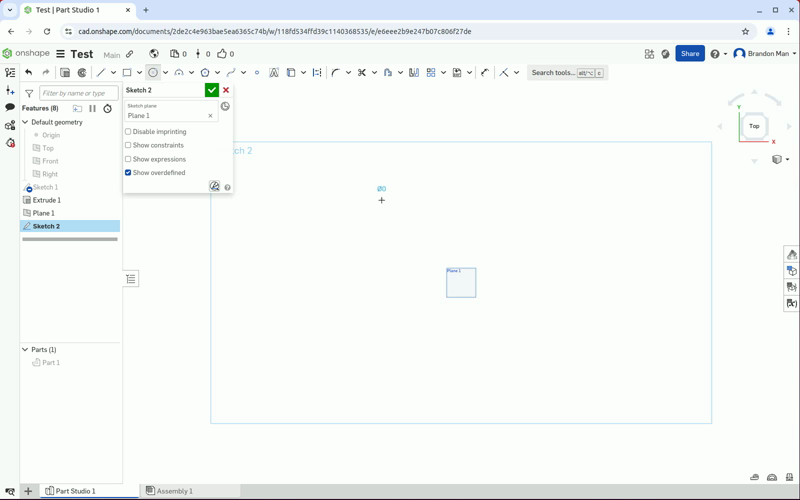
mouse_move(384, 199)
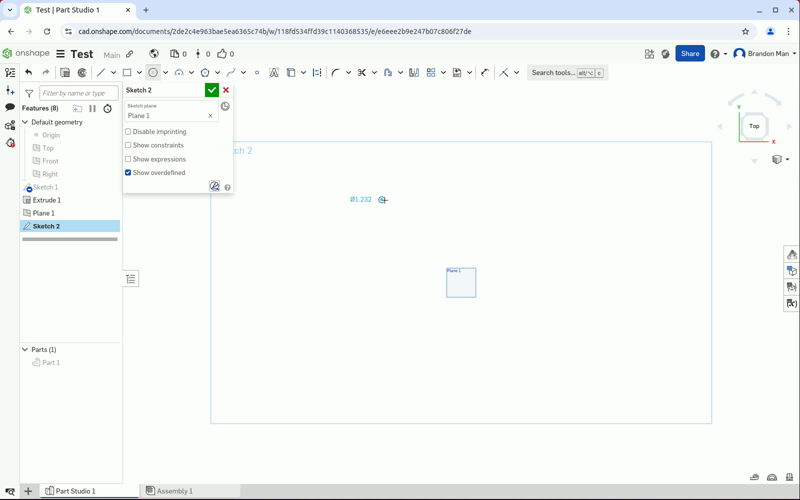
click(384, 199)
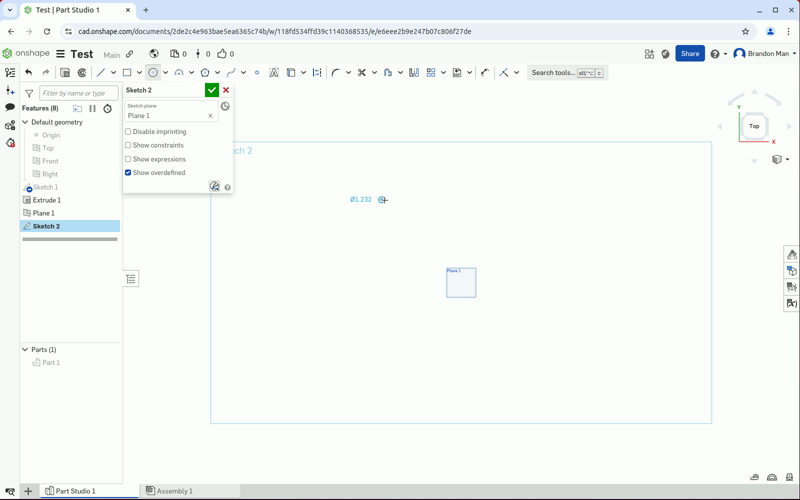
key(esc)
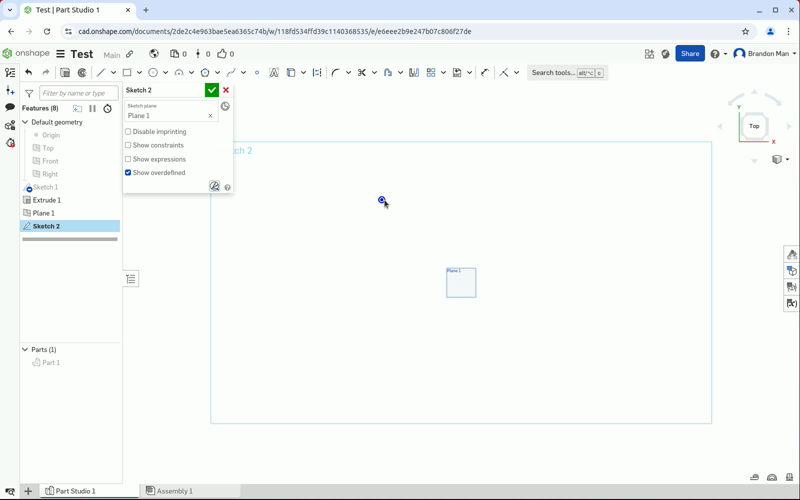
mouse_move(383, 200)
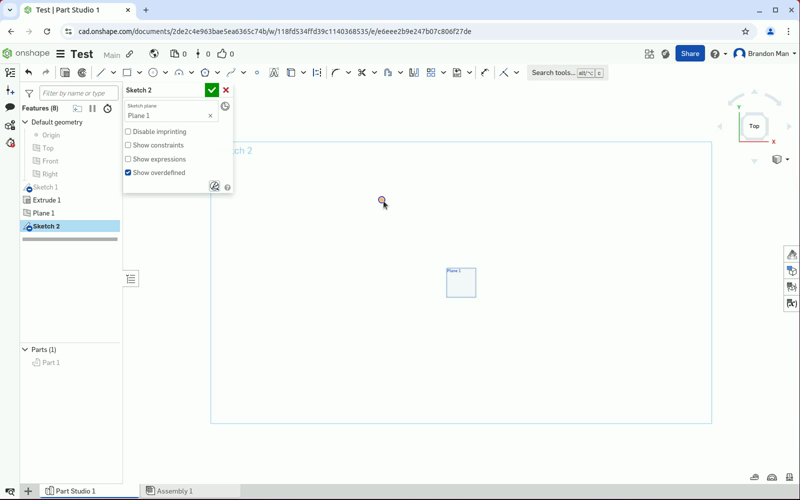
scroll(6)
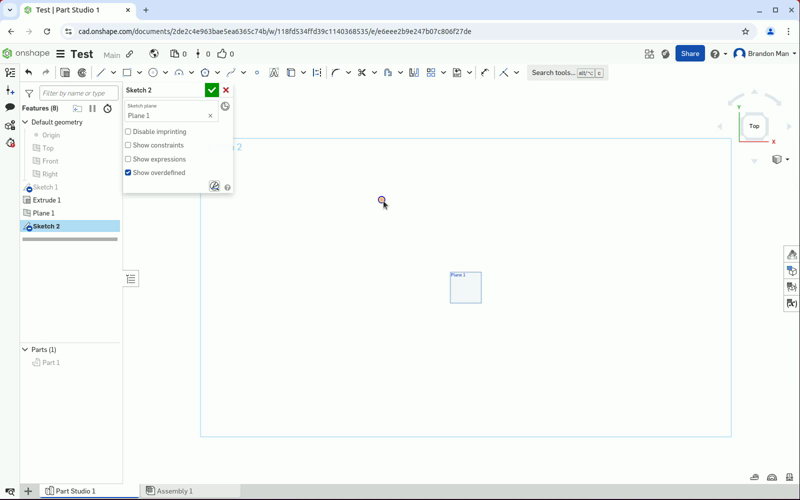
scroll(6)
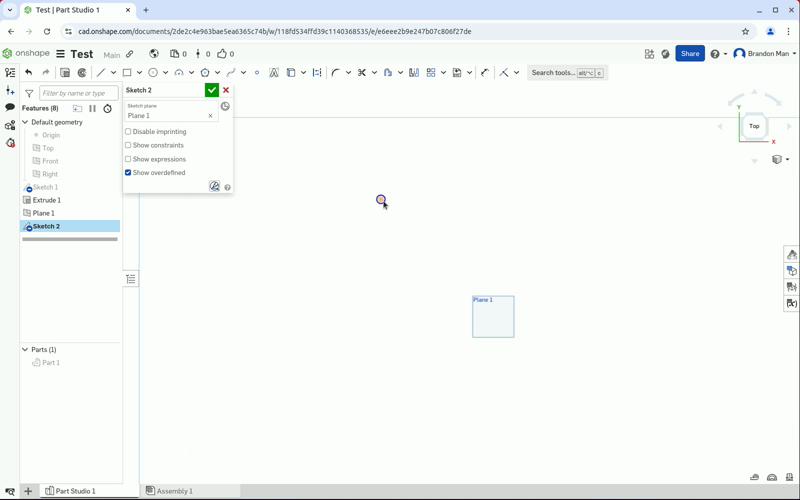
scroll(6)
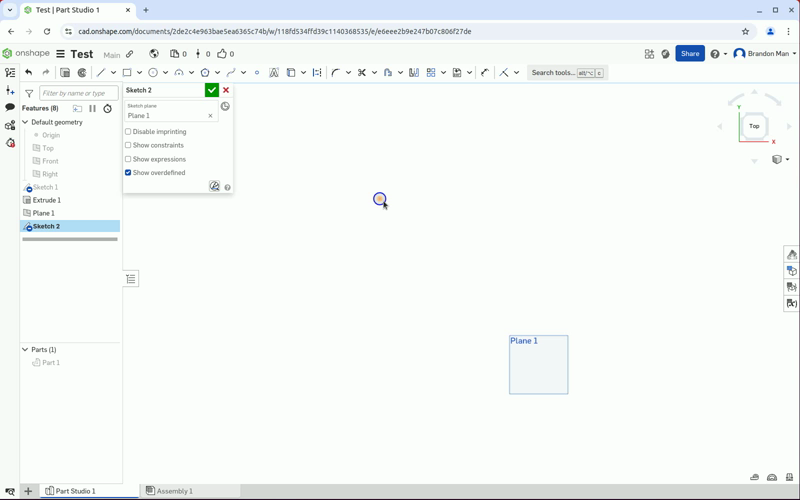
scroll(6)
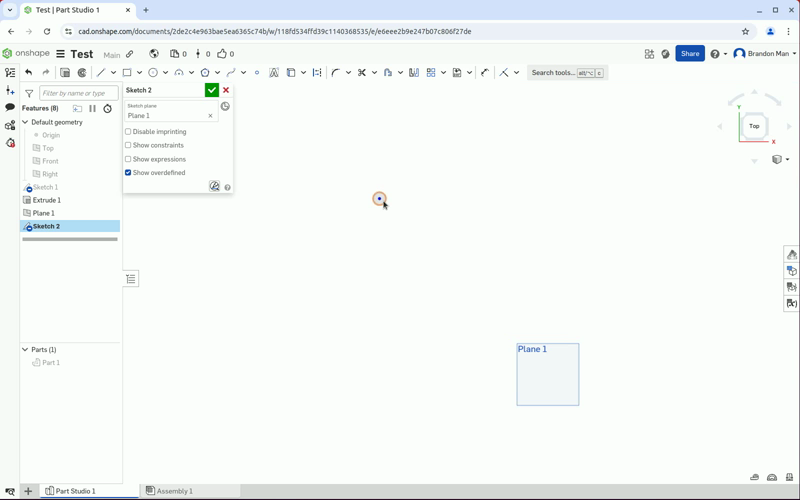
scroll(6)
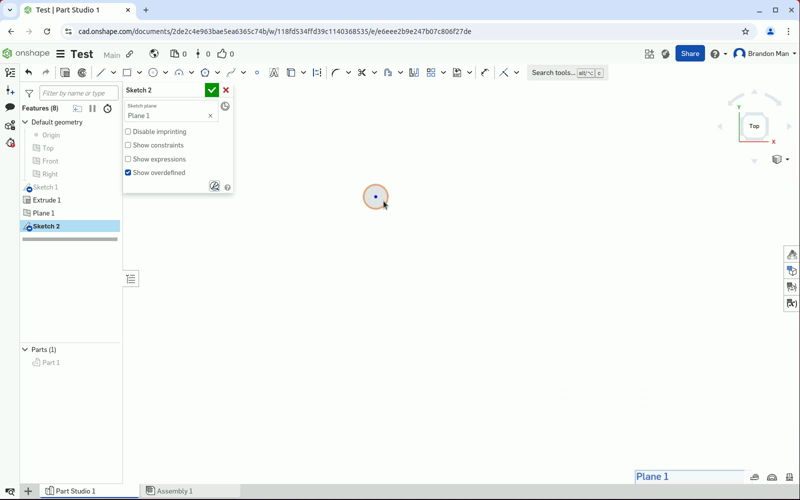
scroll(6)
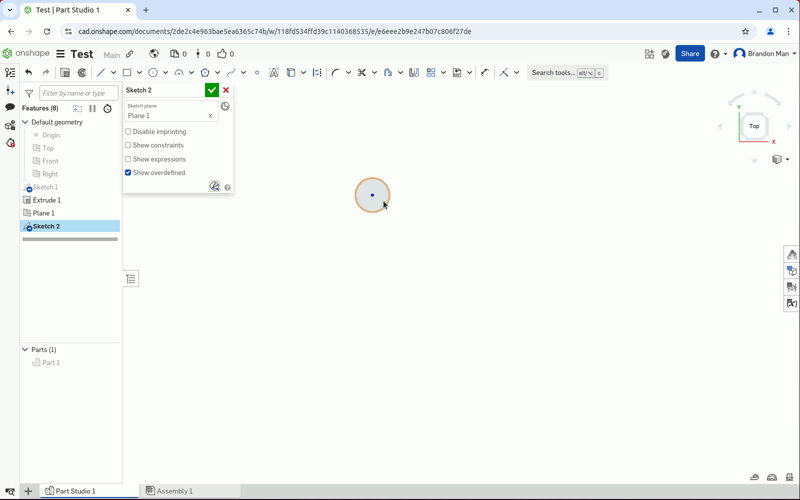
scroll(6)
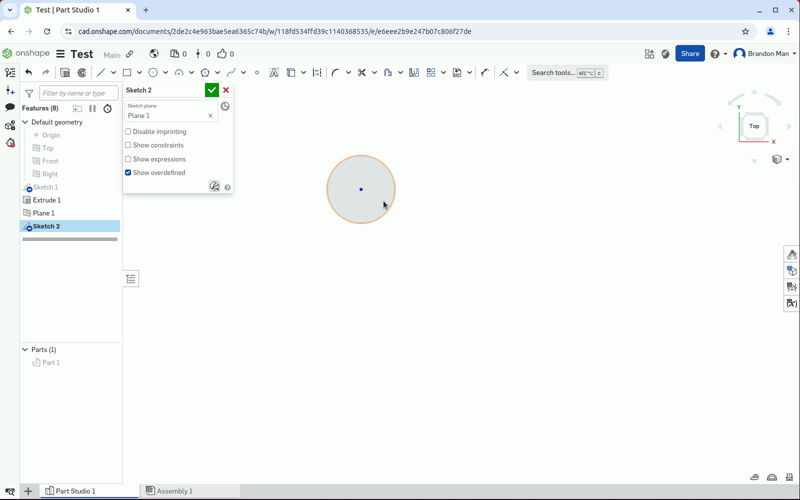
click(383, 200)
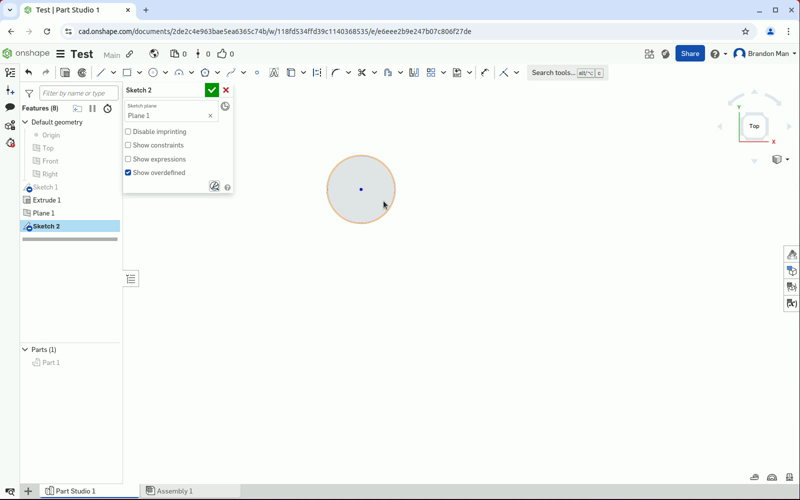
scroll(-6)
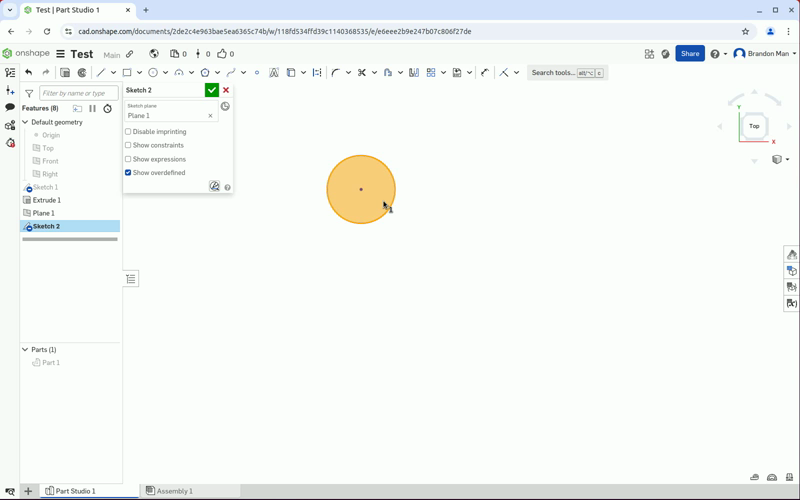
scroll(-6)
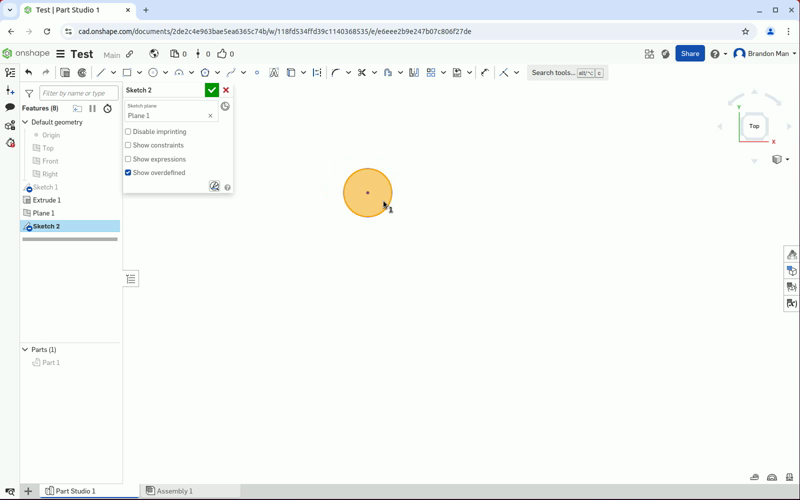
scroll(-6)
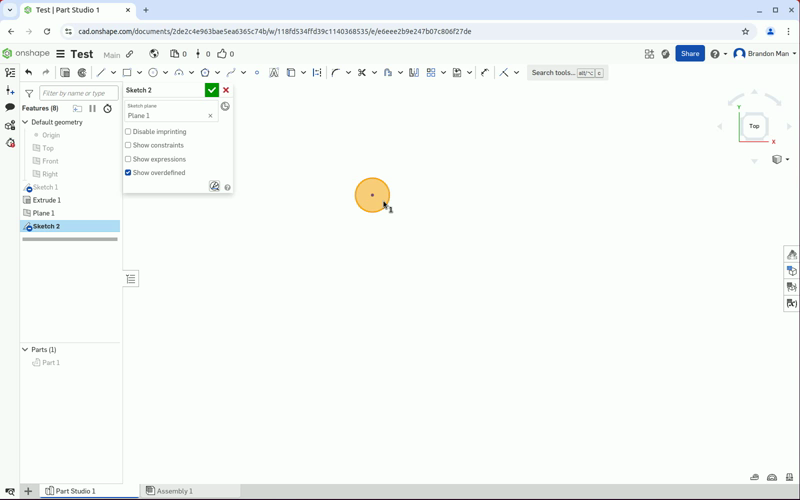
scroll(-6)
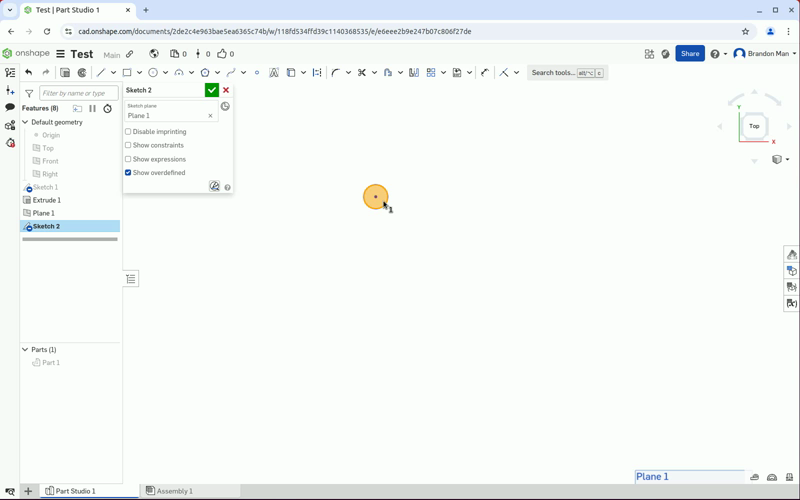
scroll(-6)
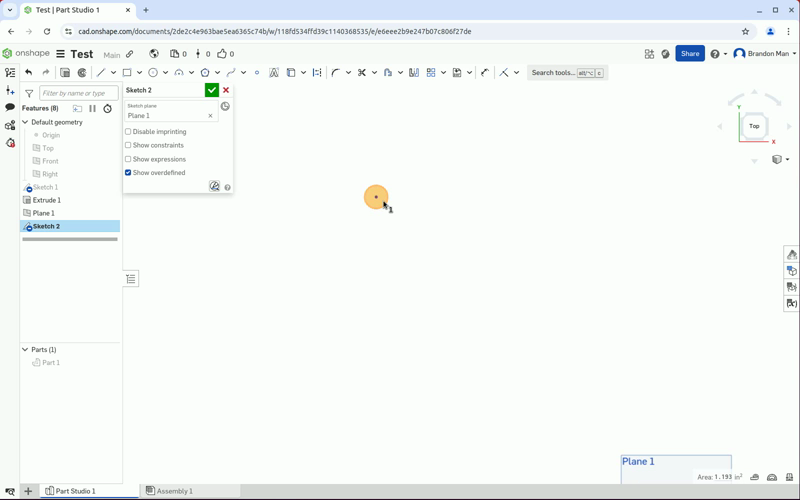
scroll(-6)
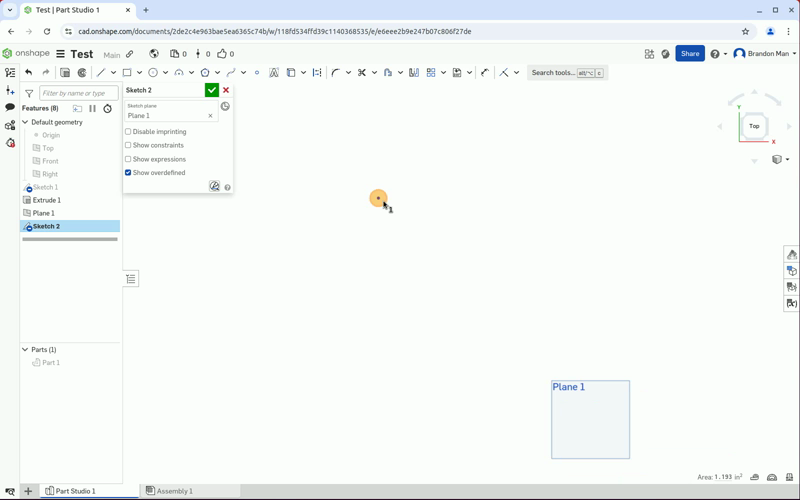
scroll(-6)
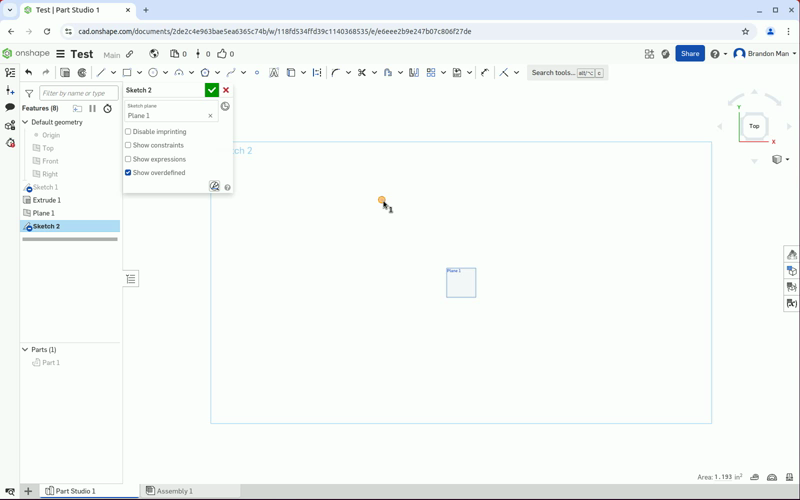
mouse_move(73, 352)
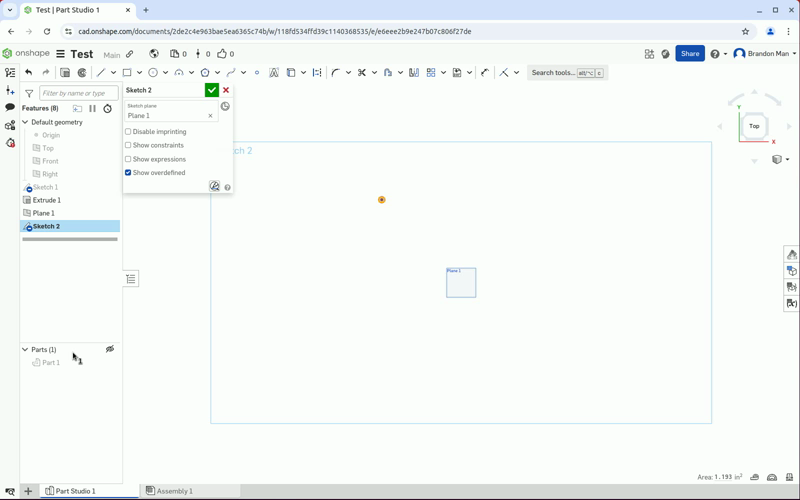
key(shift+y)
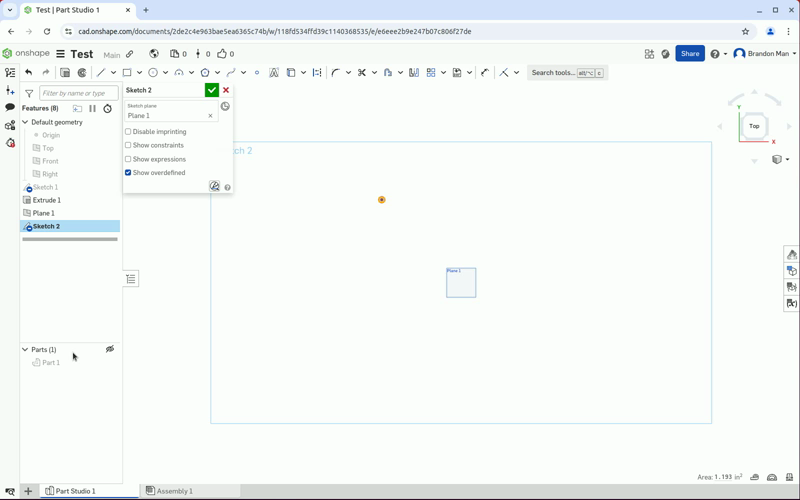
key(shift+e)
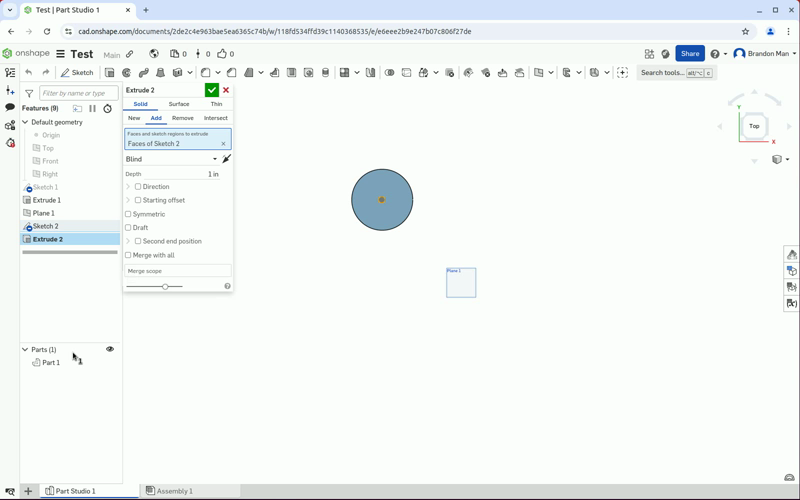
mouse_move(143, 106)
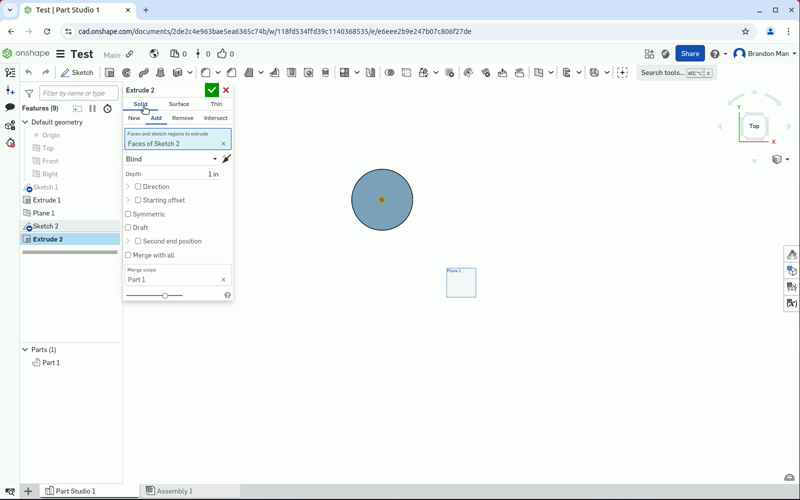
click(143, 106)
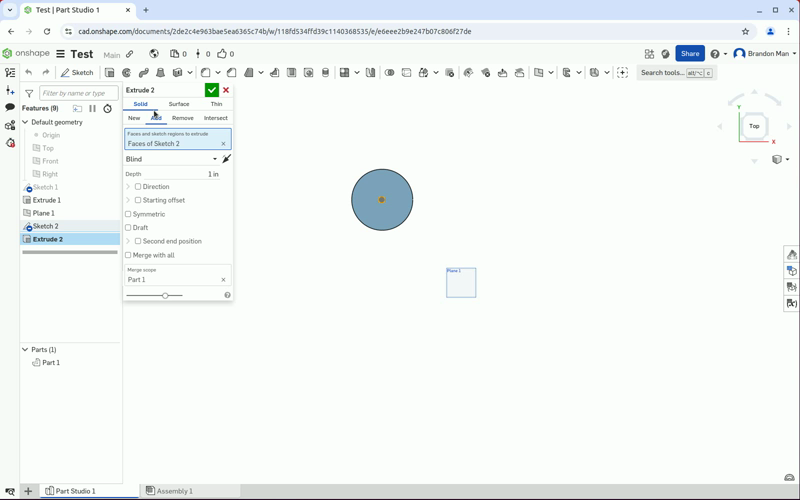
mouse_move(186, 120)
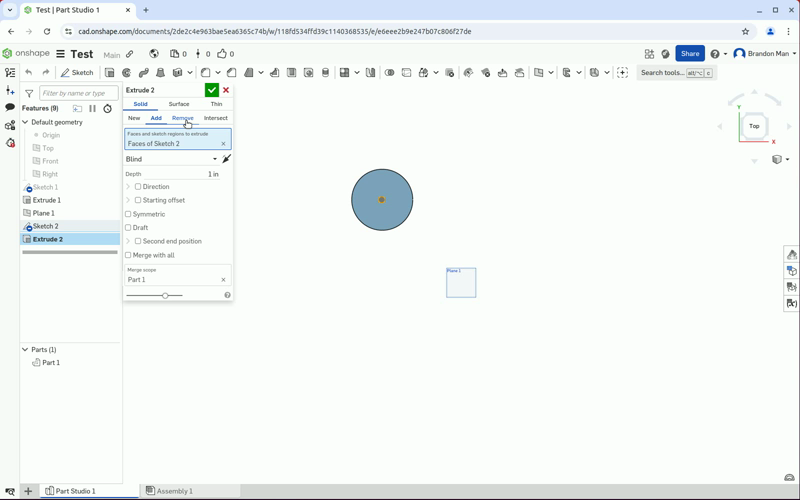
click(186, 120)
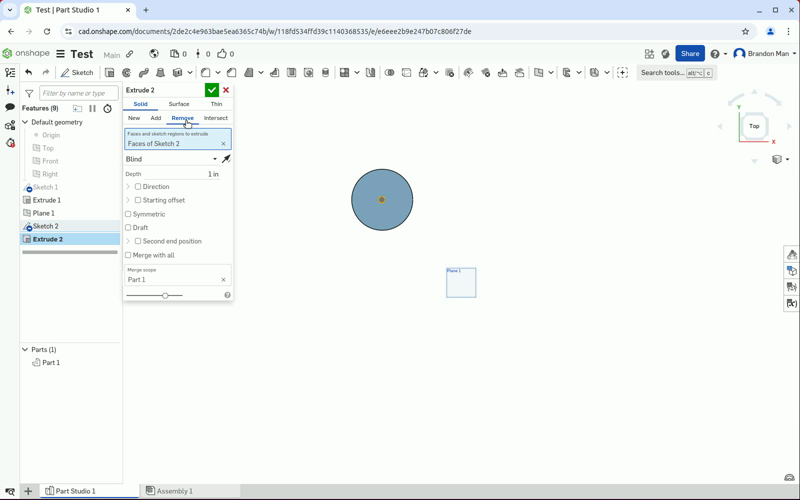
key(tab, 4)
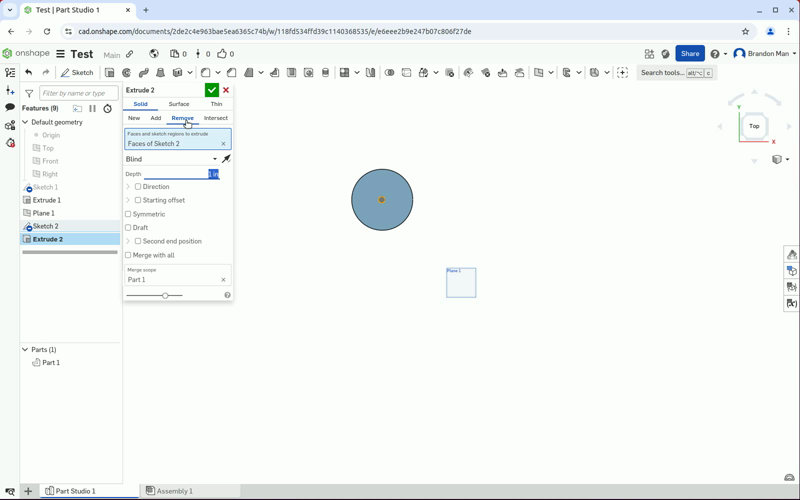
text(16.609)
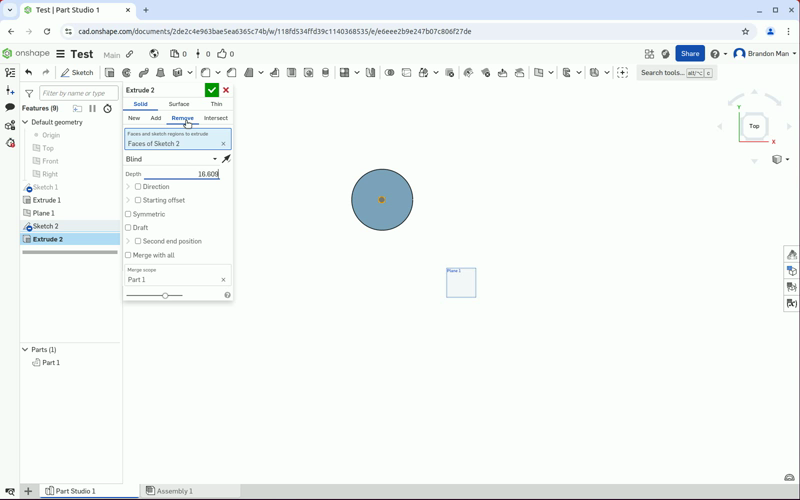
key(tab, 6)
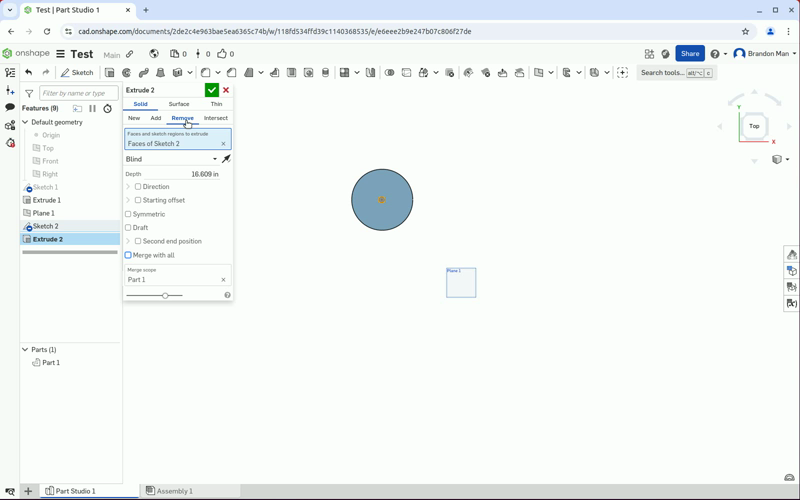
key(space)
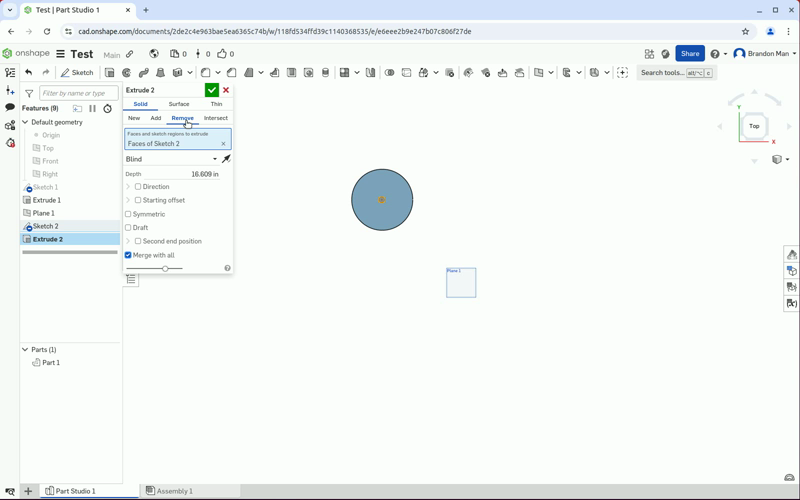
key(enter)
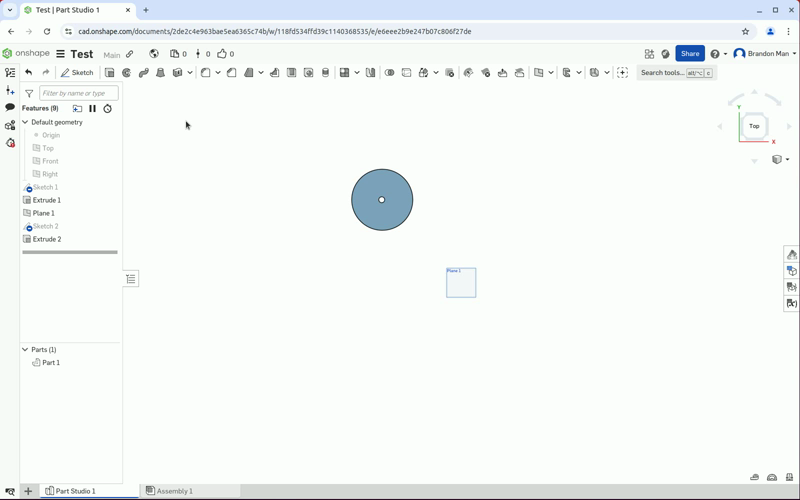
key(shift+h)
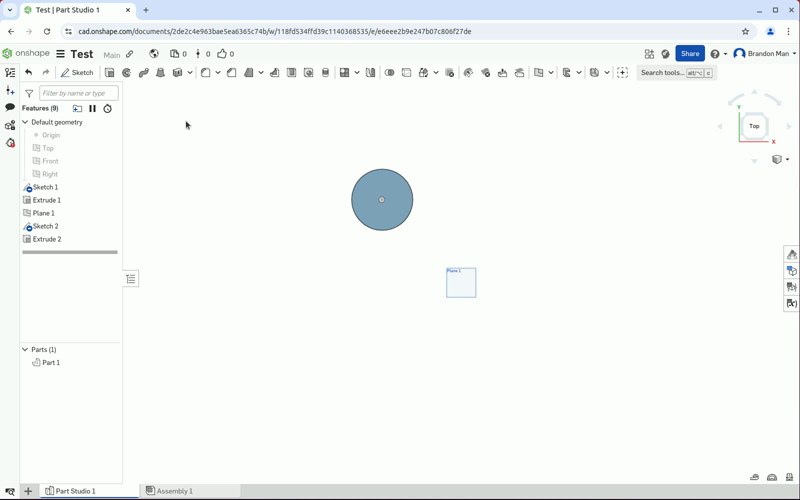
key(shift+h)
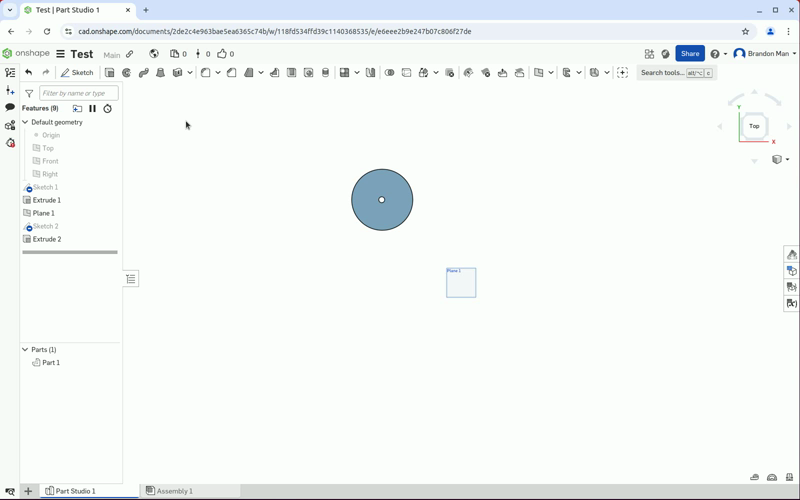
mouse_move(73, 189)
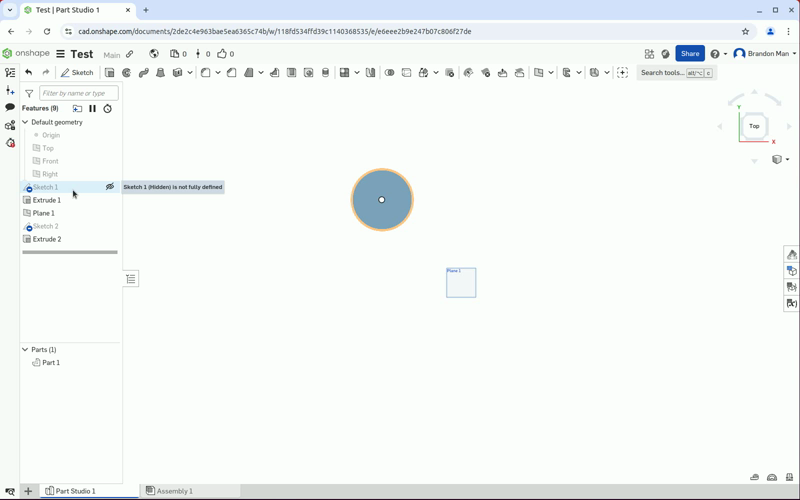
click(73, 189)
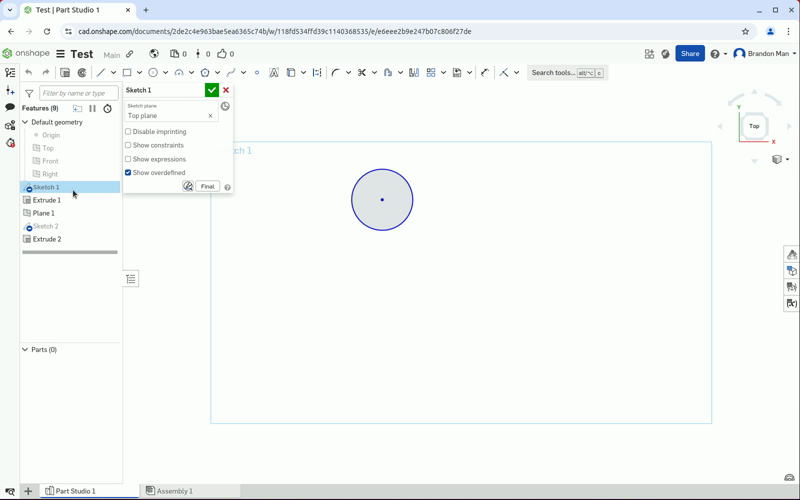
mouse_move(229, 92)
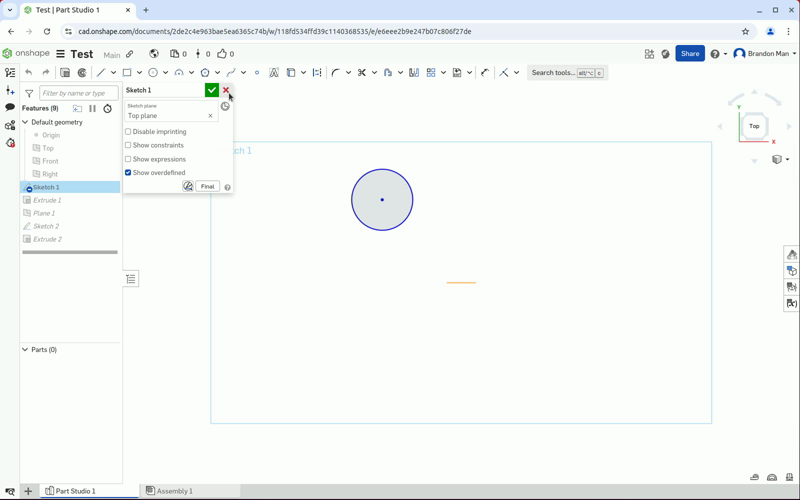
click(229, 92)
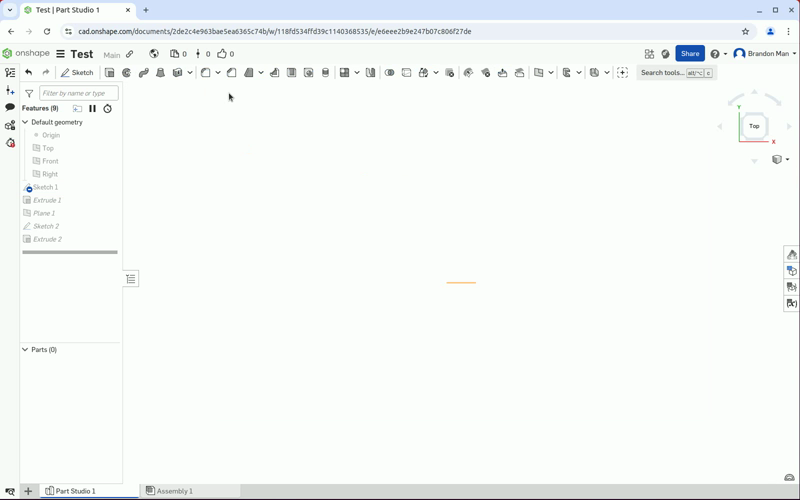
key(shift+s)
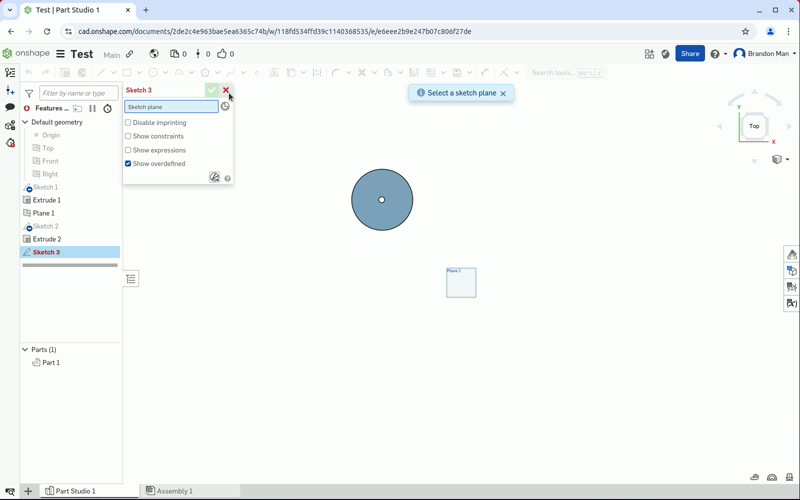
mouse_move(73, 215)
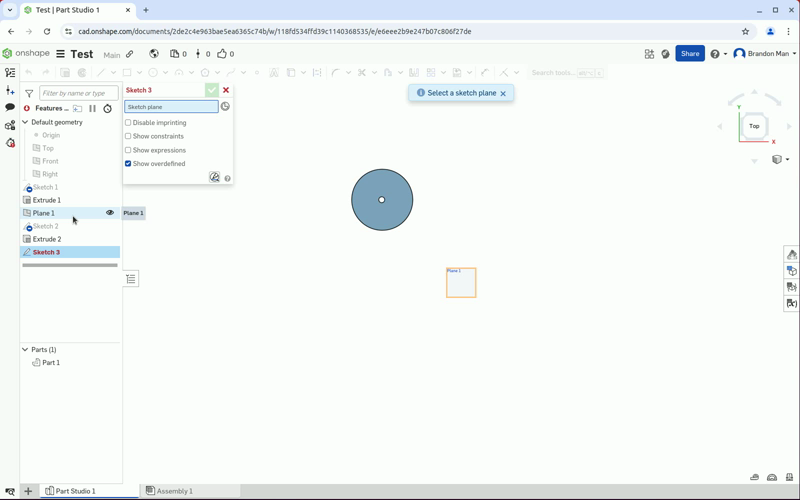
click(73, 215)
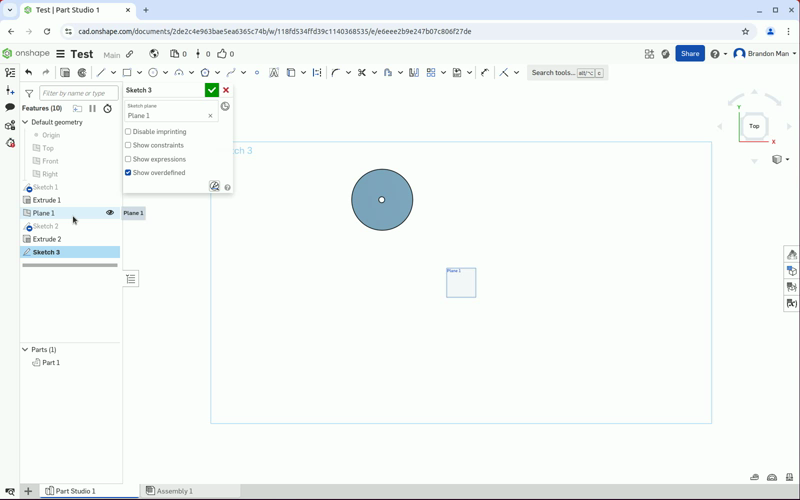
mouse_move(73, 352)
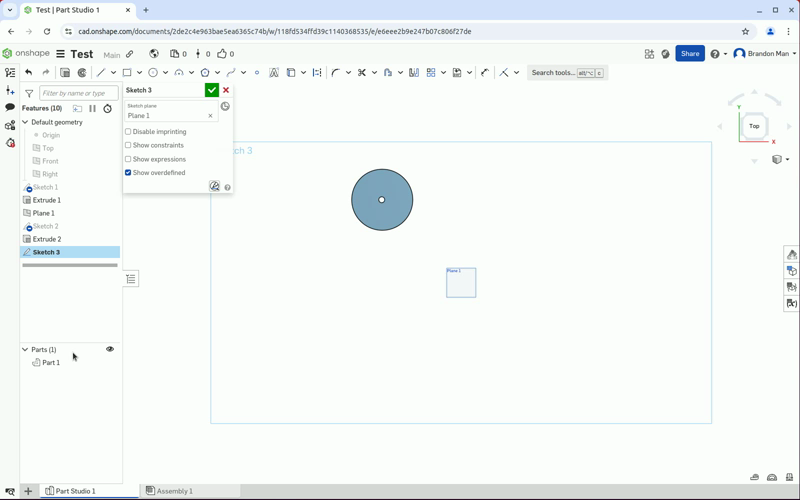
key(y)
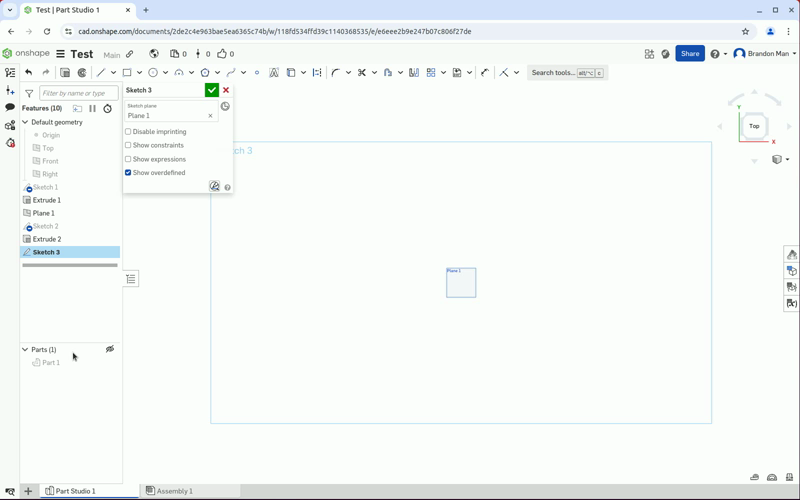
key(c)
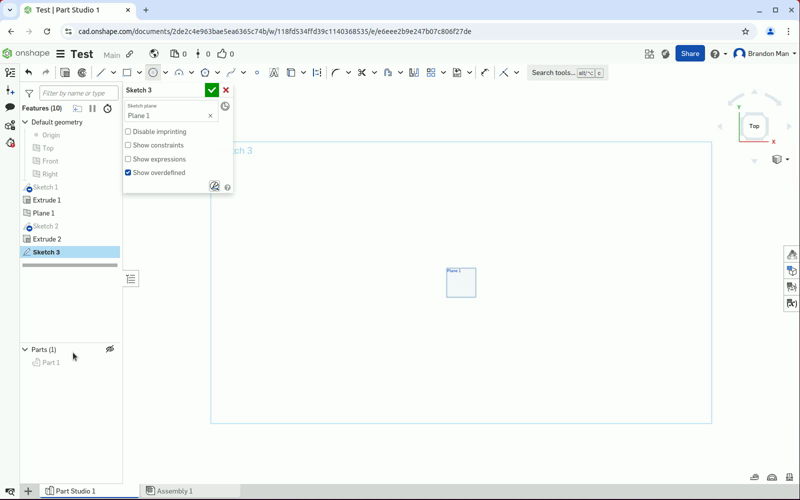
key_down(shift)
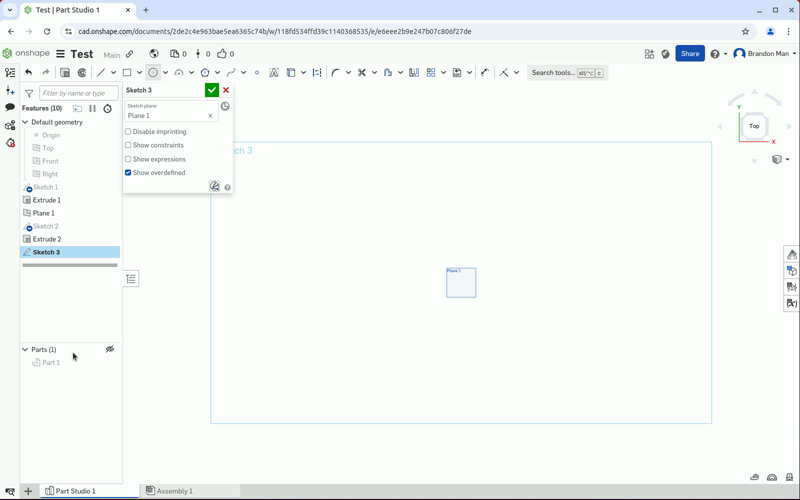
mouse_move(381, 199)
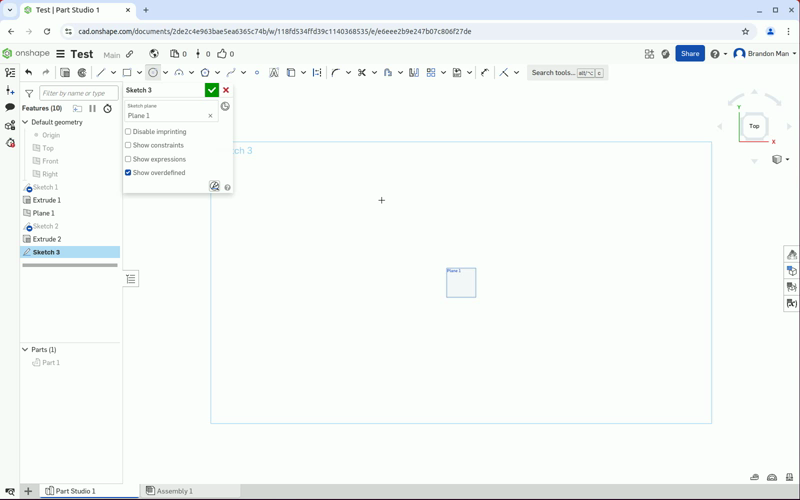
click(381, 199)
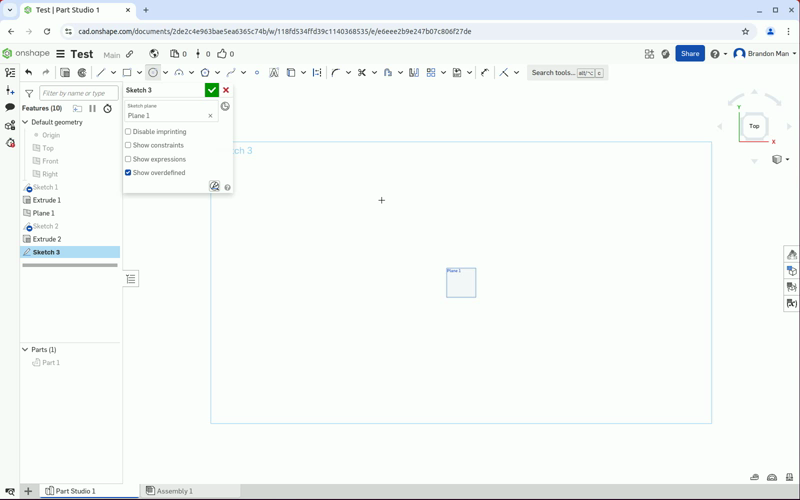
key_up(shift)
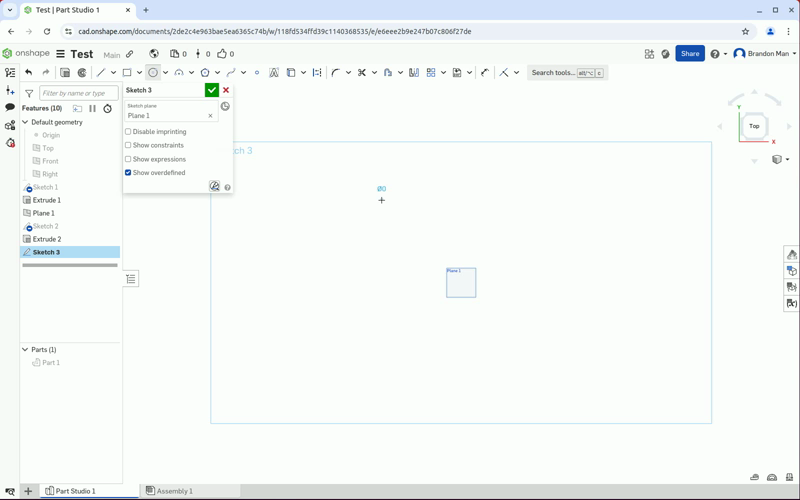
mouse_move(384, 199)
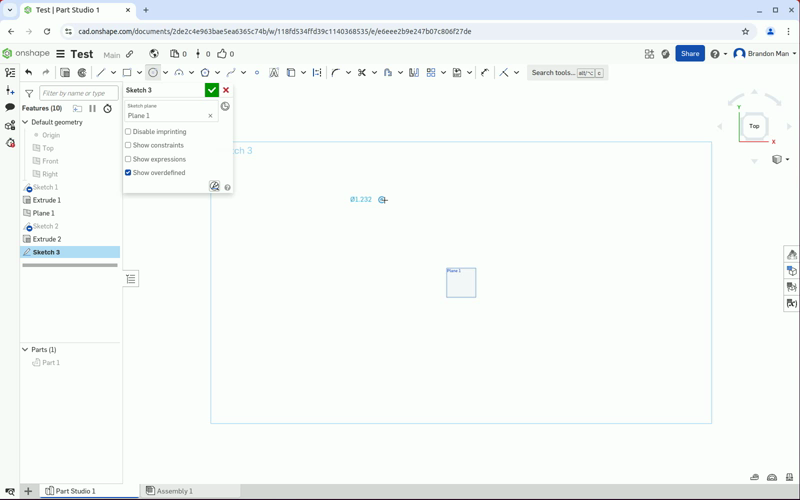
click(384, 199)
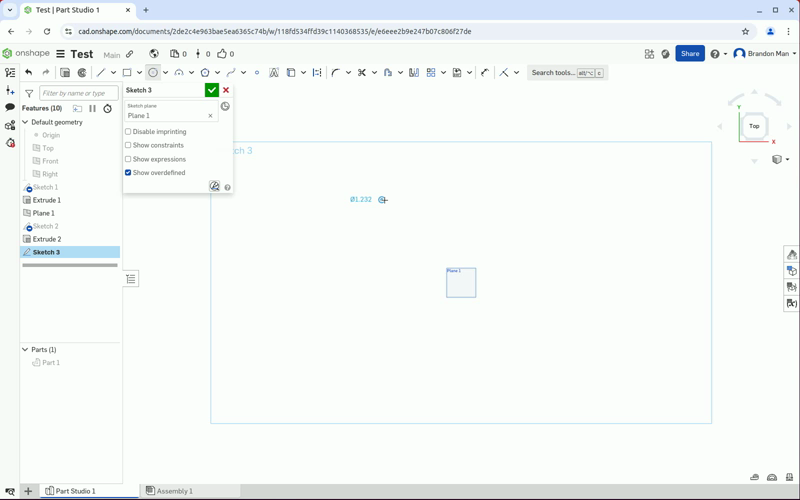
key(esc)
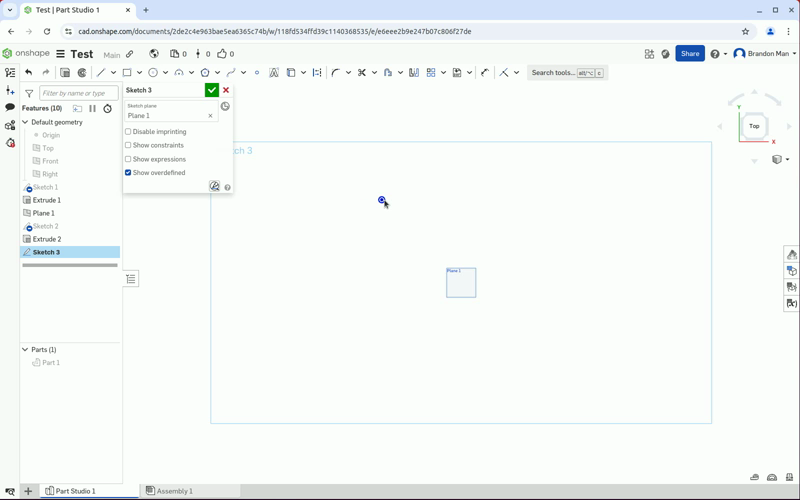
mouse_move(381, 196)
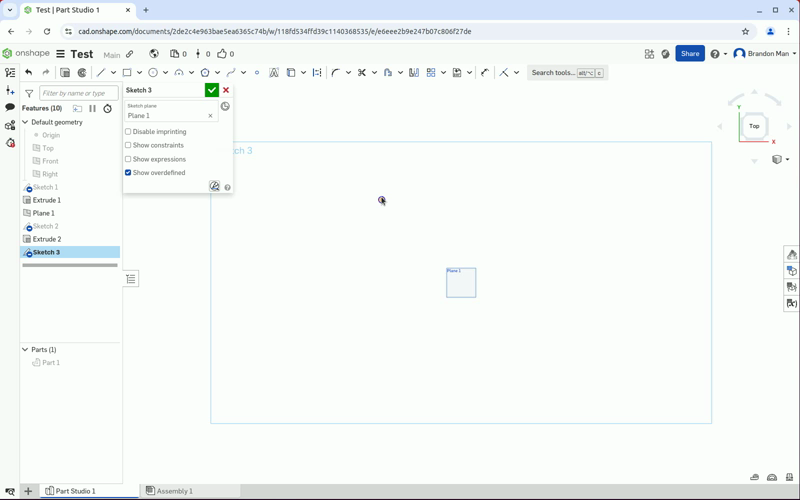
scroll(6)
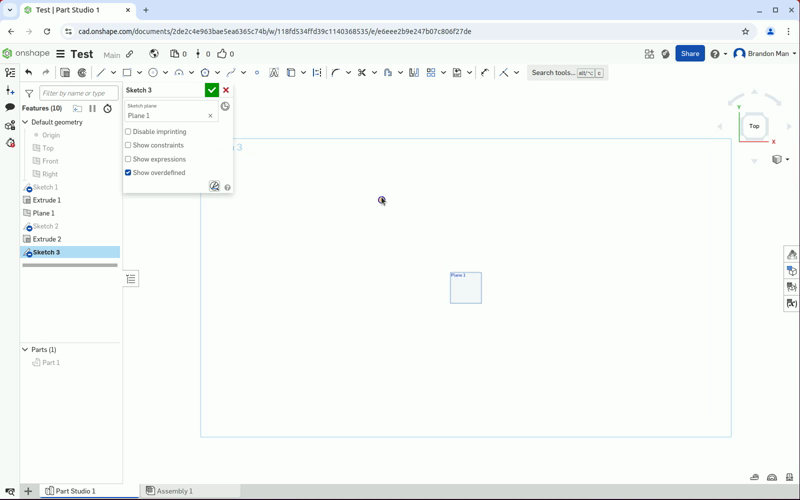
scroll(6)
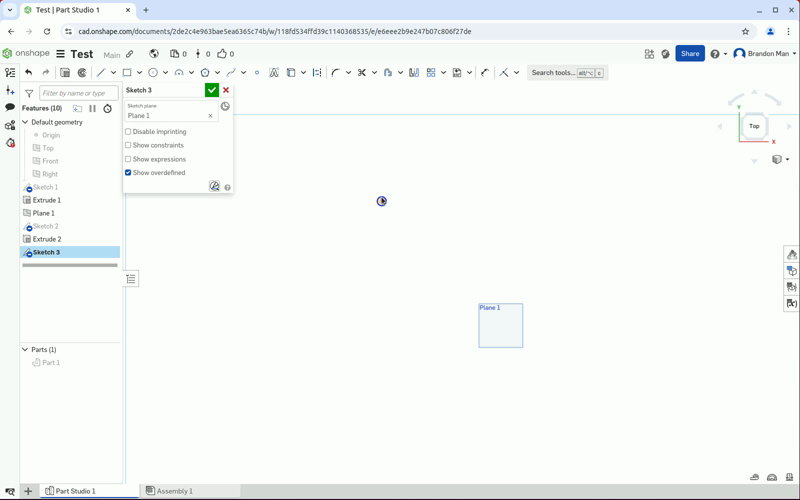
scroll(6)
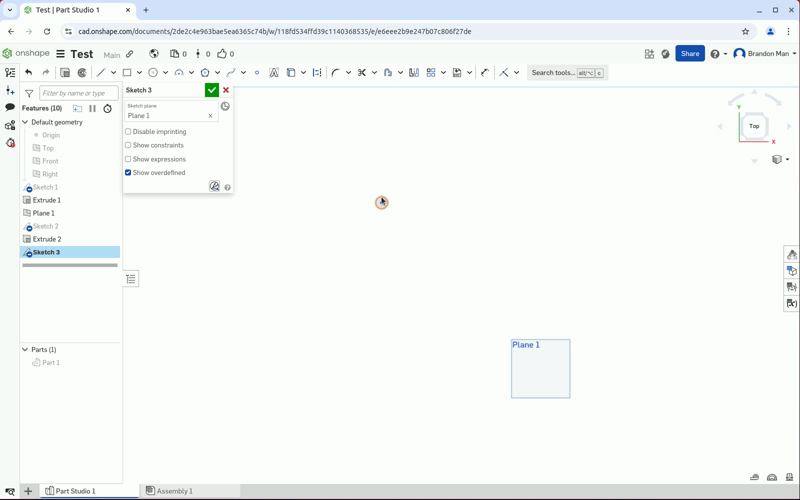
scroll(6)
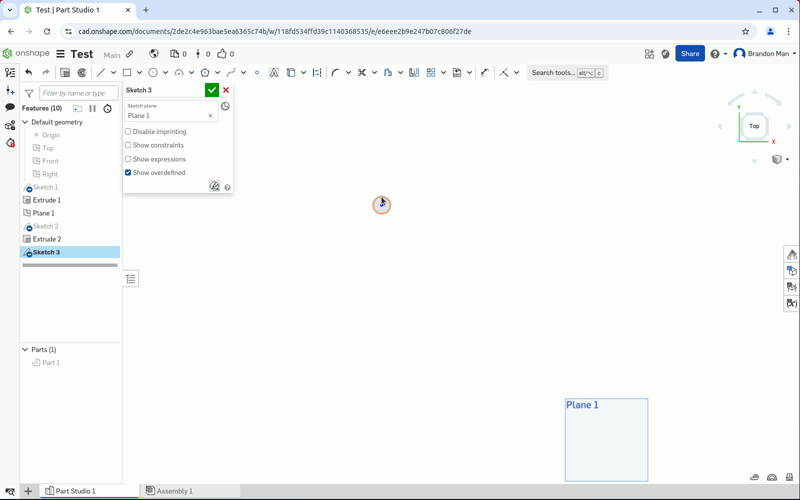
scroll(6)
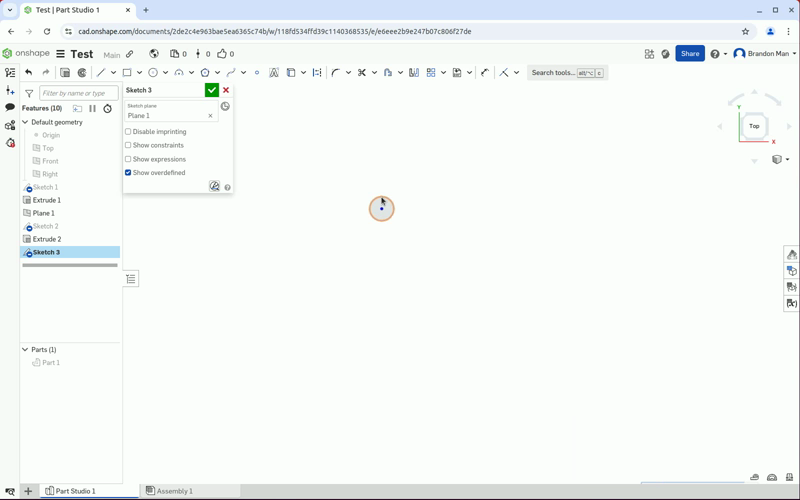
scroll(6)
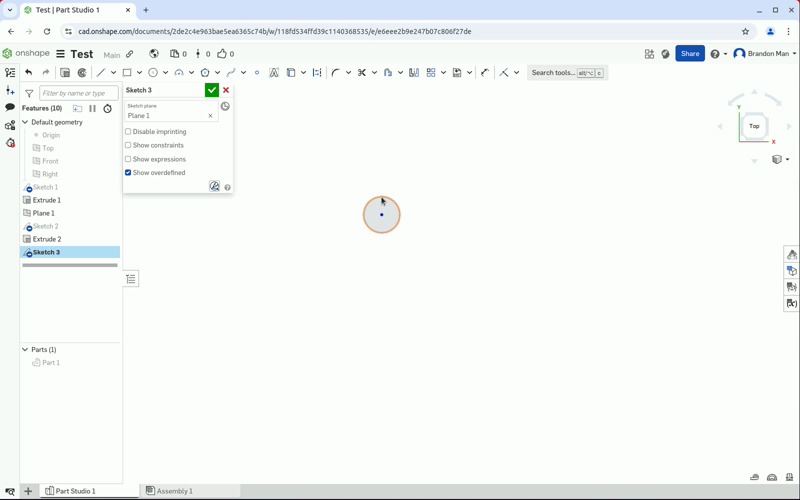
scroll(6)
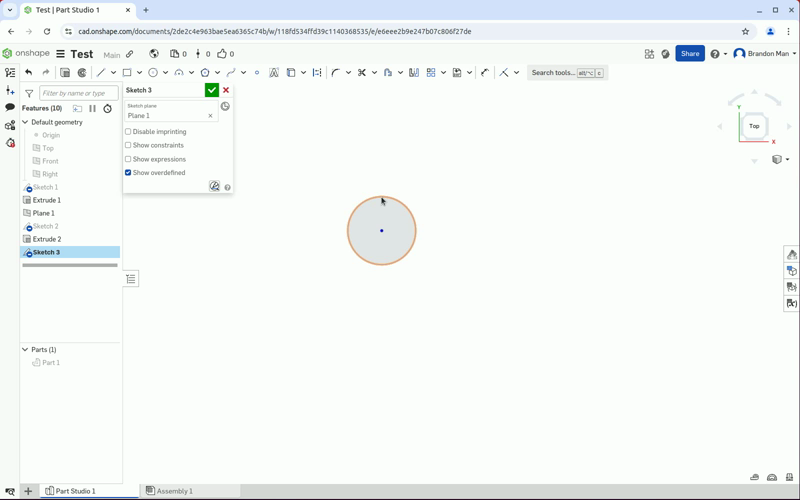
click(381, 196)
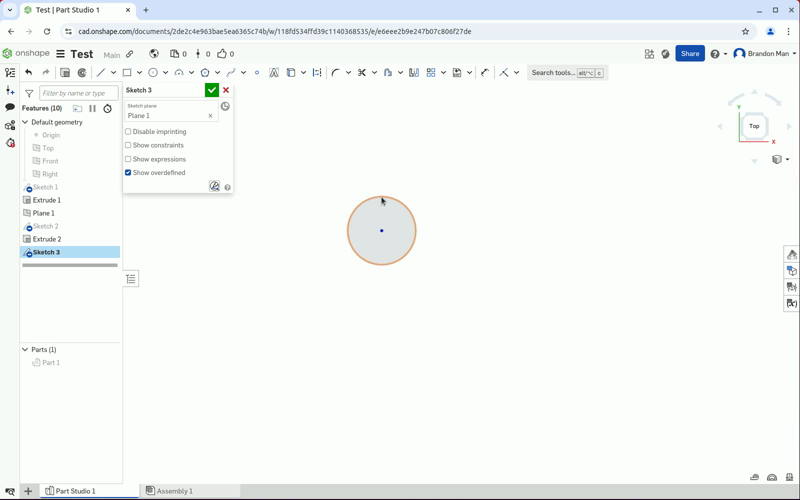
scroll(-6)
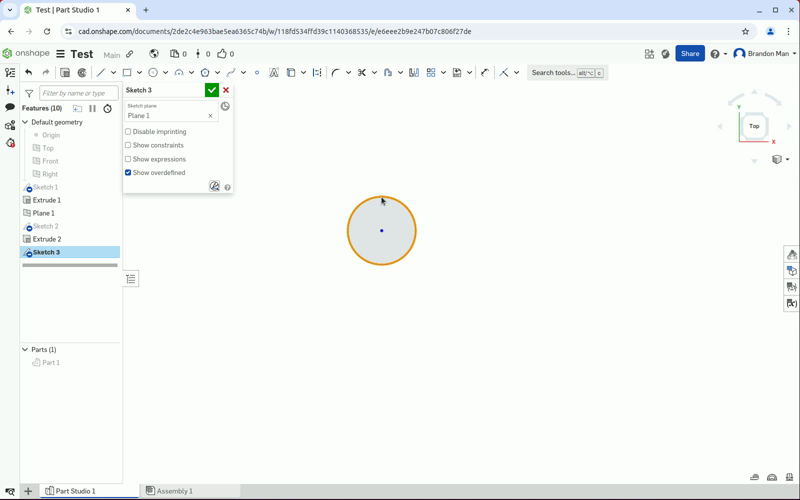
scroll(-6)
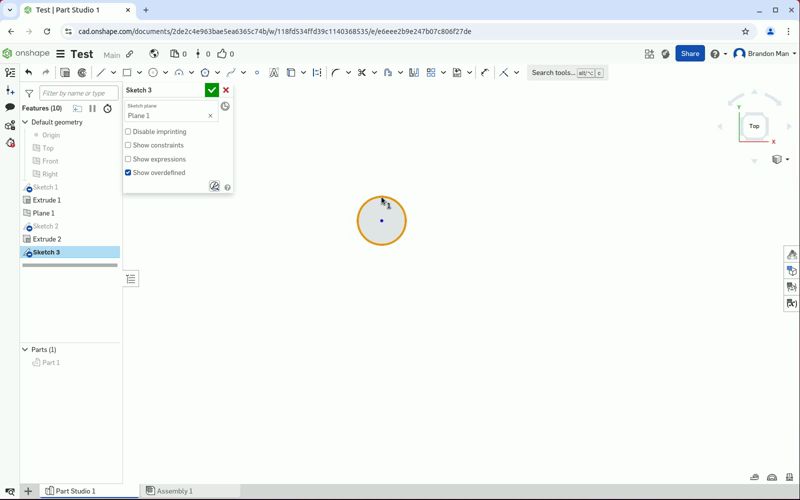
scroll(-6)
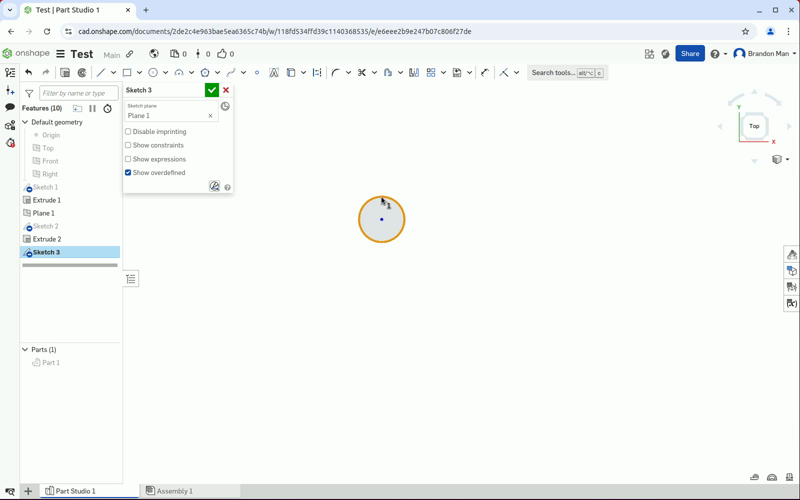
scroll(-6)
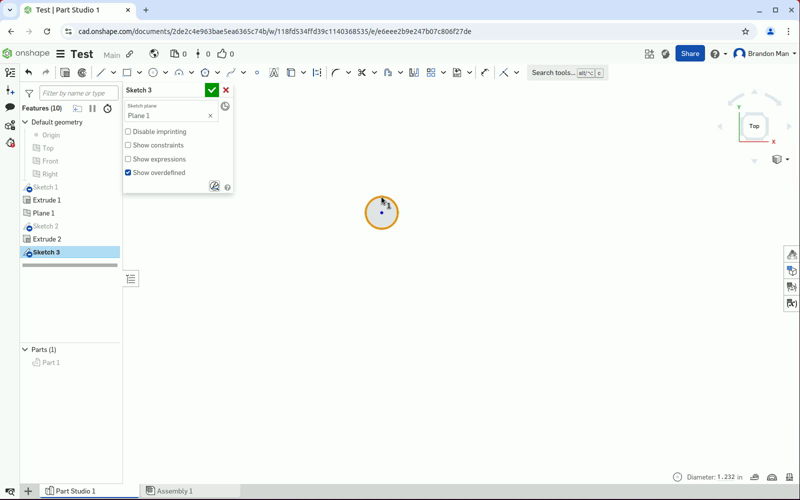
scroll(-6)
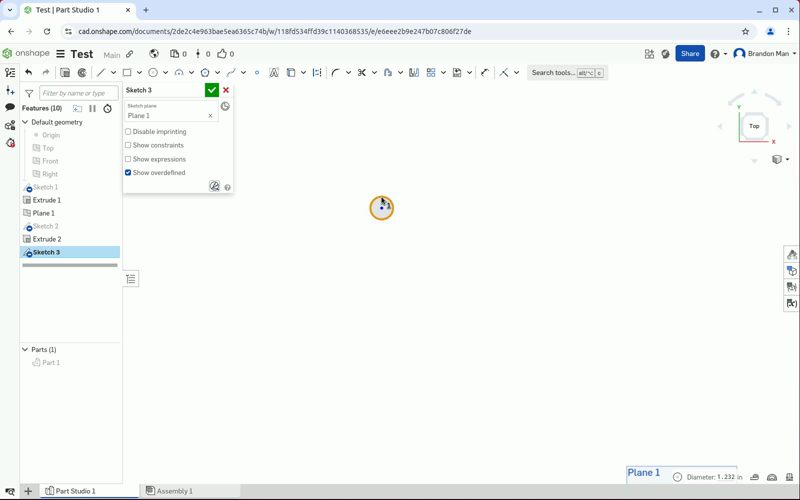
scroll(-6)
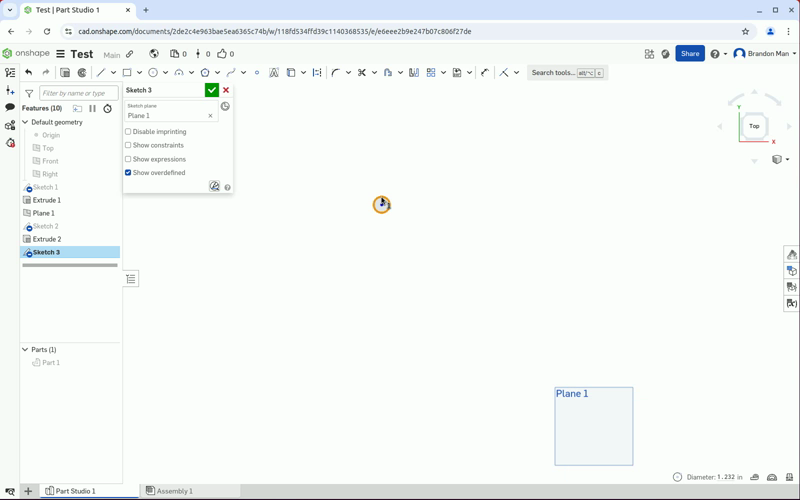
scroll(-6)
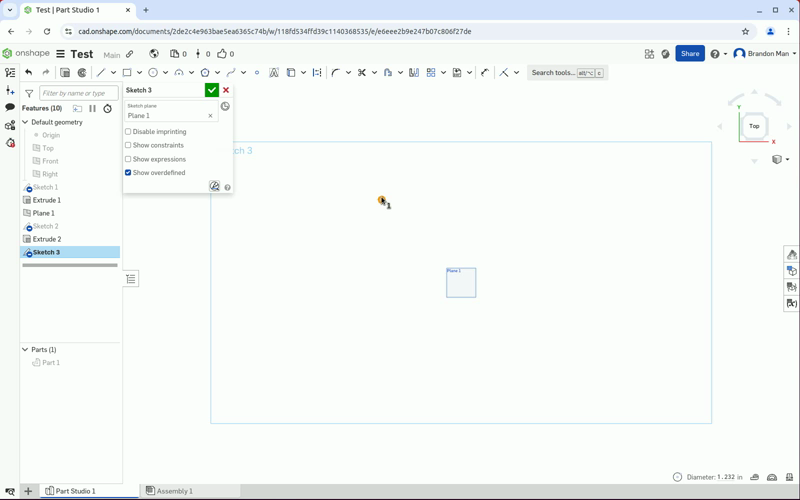
mouse_move(73, 352)
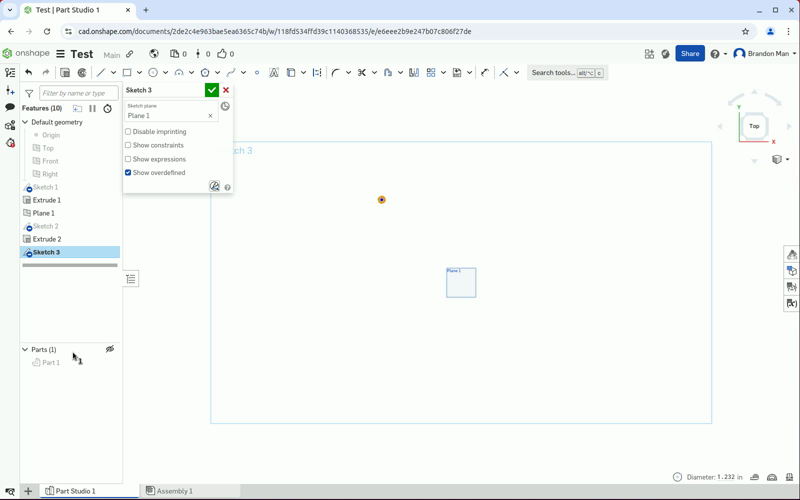
key(shift+y)
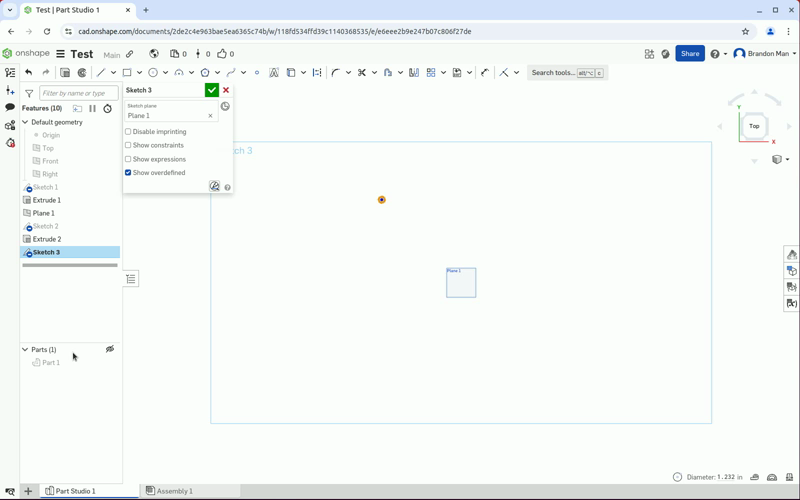
key(shift+e)
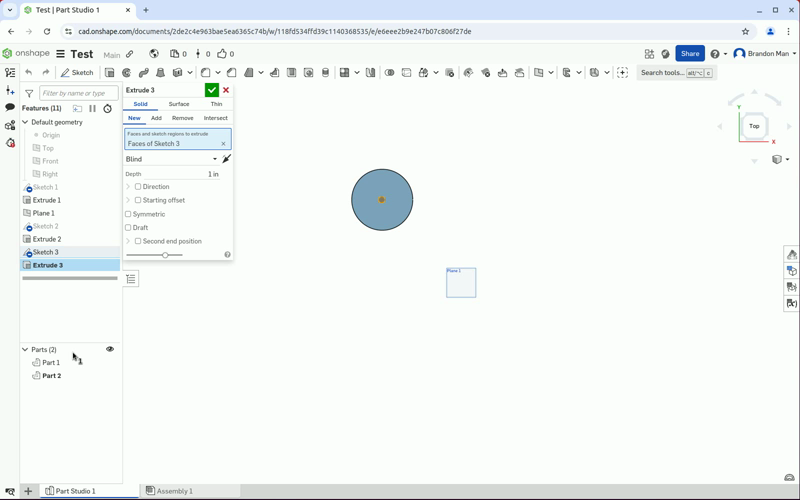
mouse_move(143, 106)
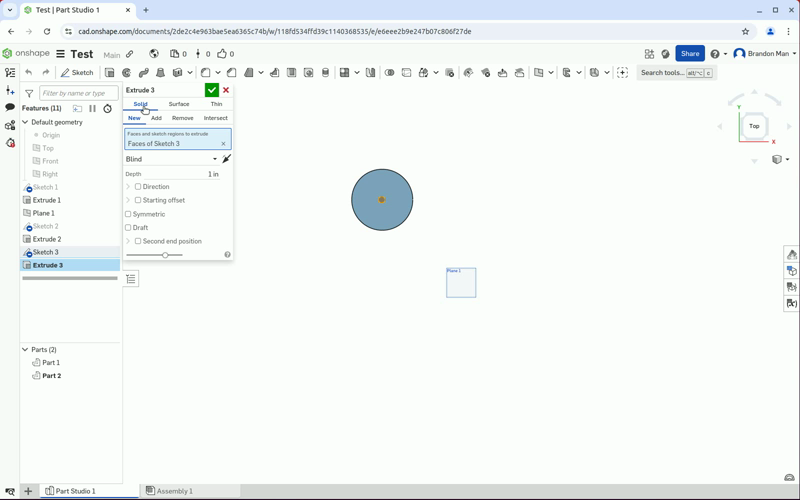
click(143, 106)
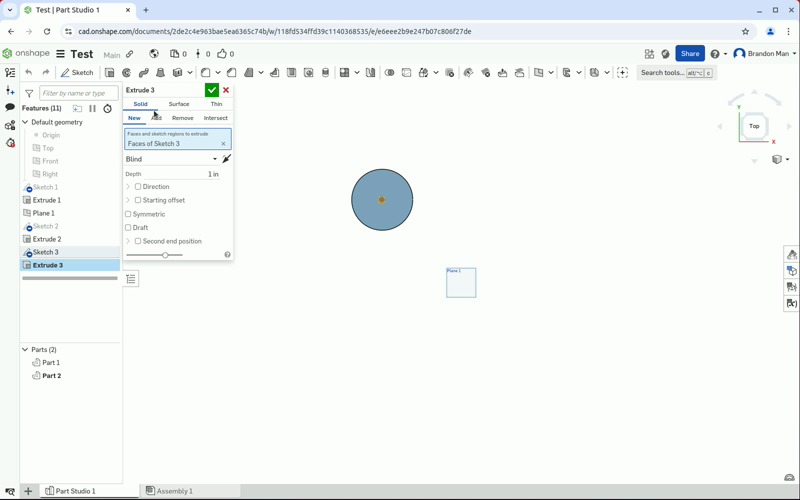
mouse_move(186, 120)
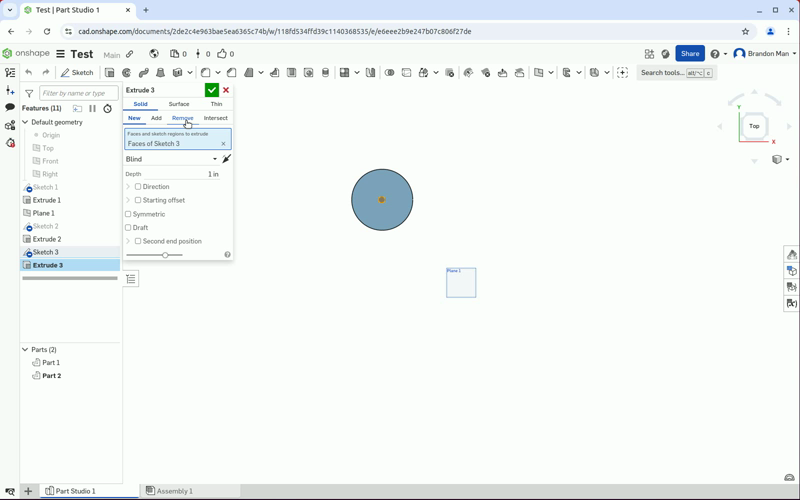
click(186, 120)
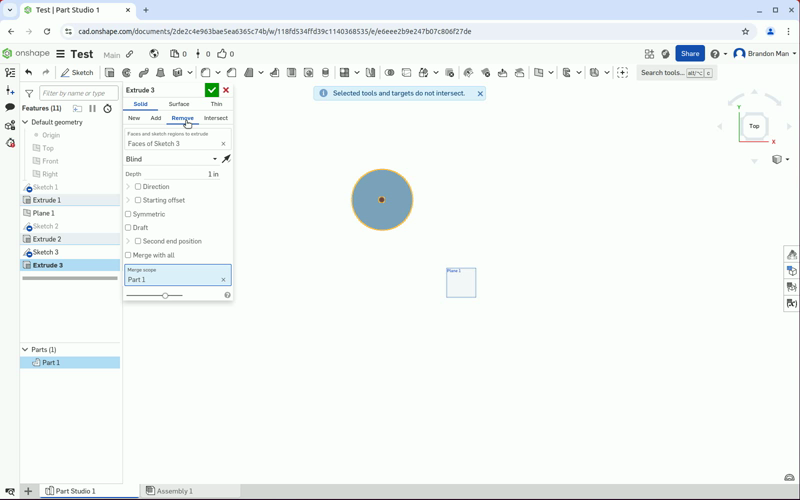
key(tab, 4)
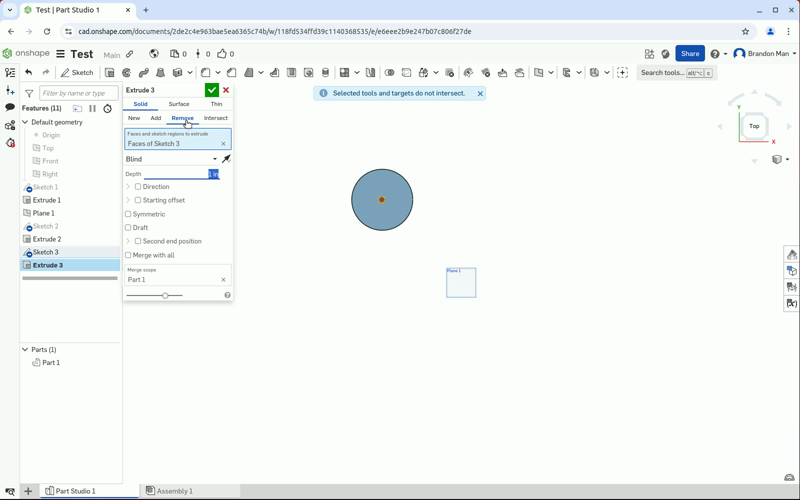
text(3.37)
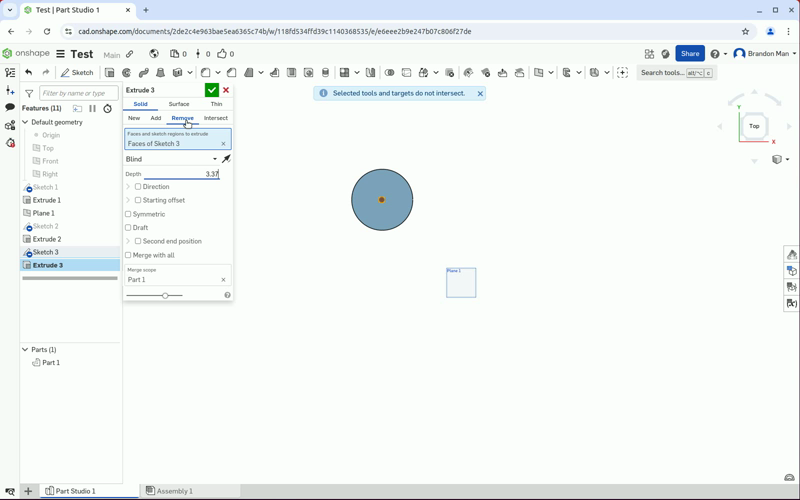
key(tab, 6)
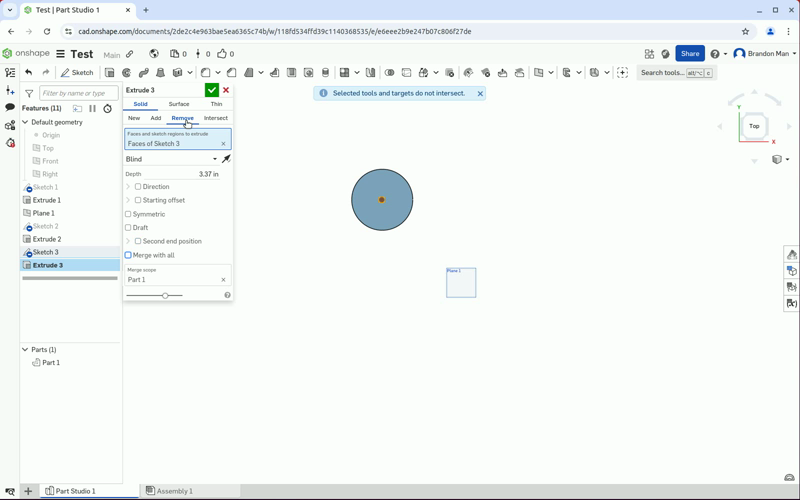
key(space)
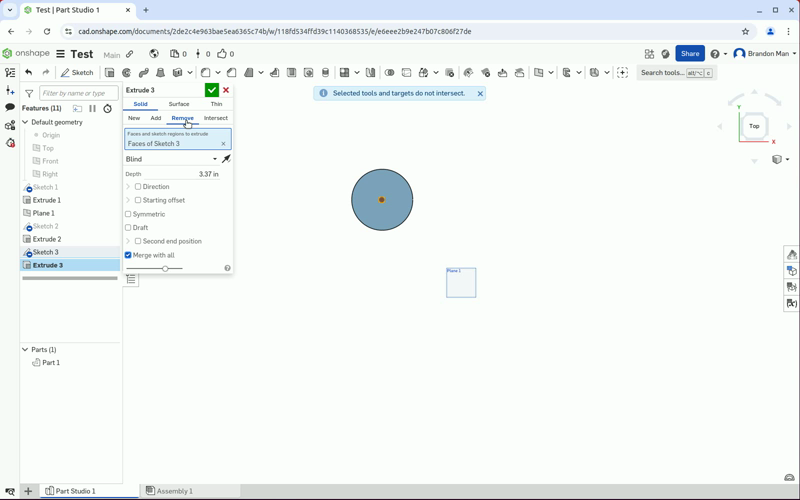
key(enter)
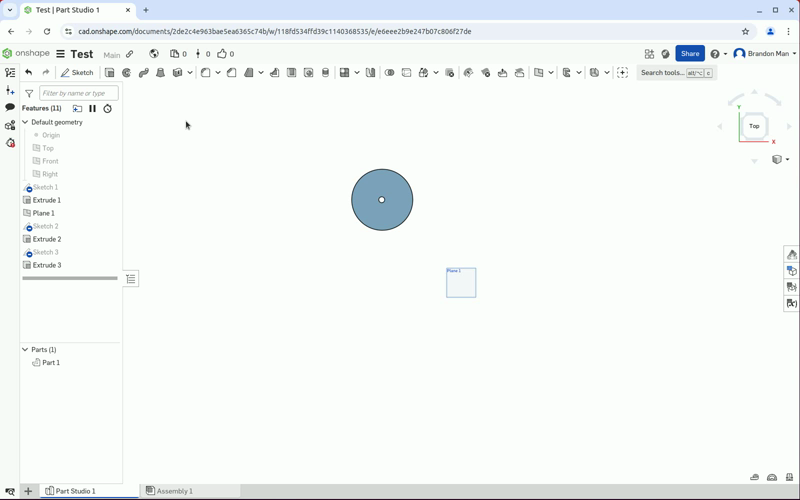
key(shift+h)
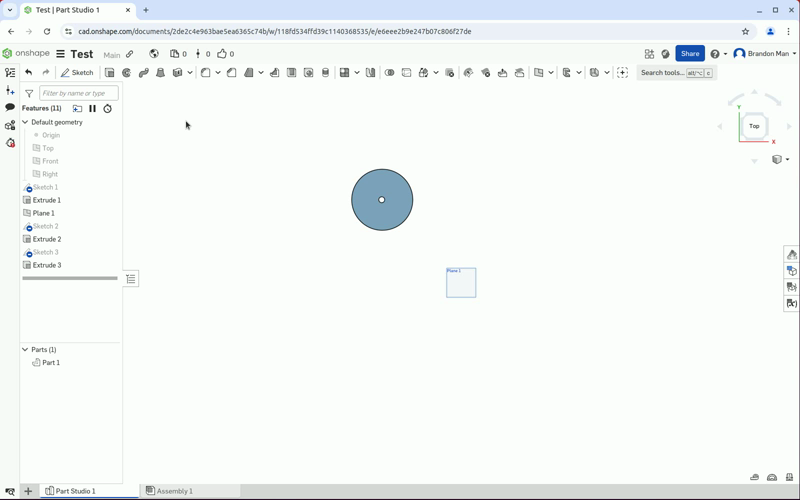
key(shift+h)
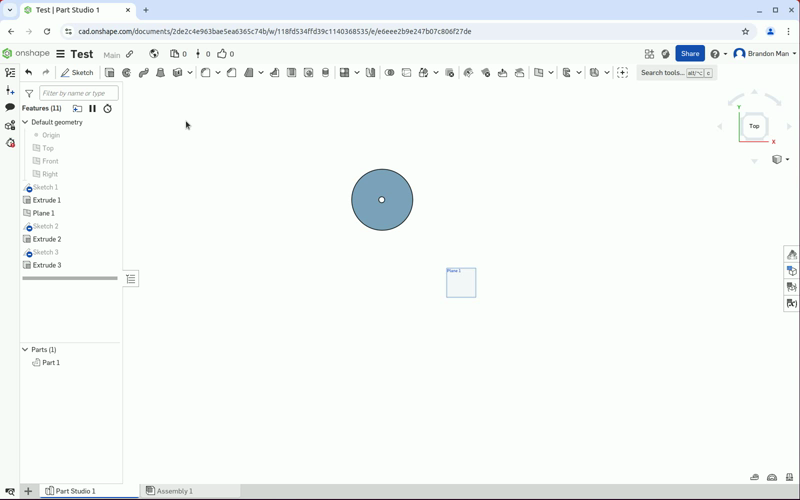
key(shift+7)
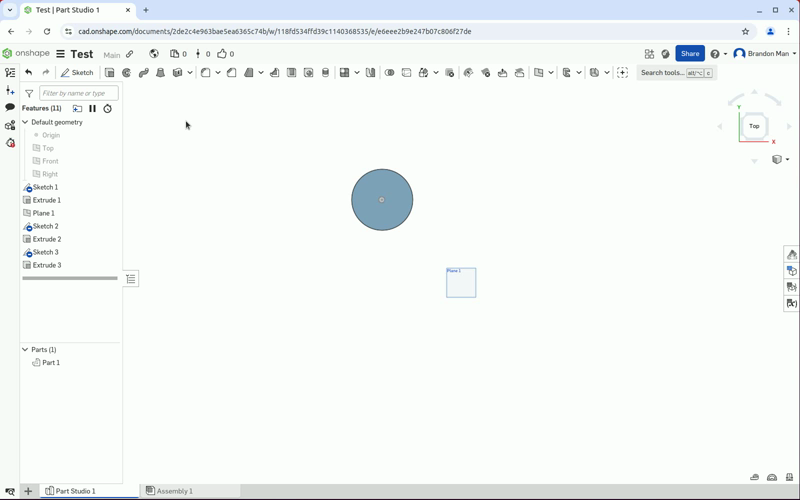
key(up, 3)
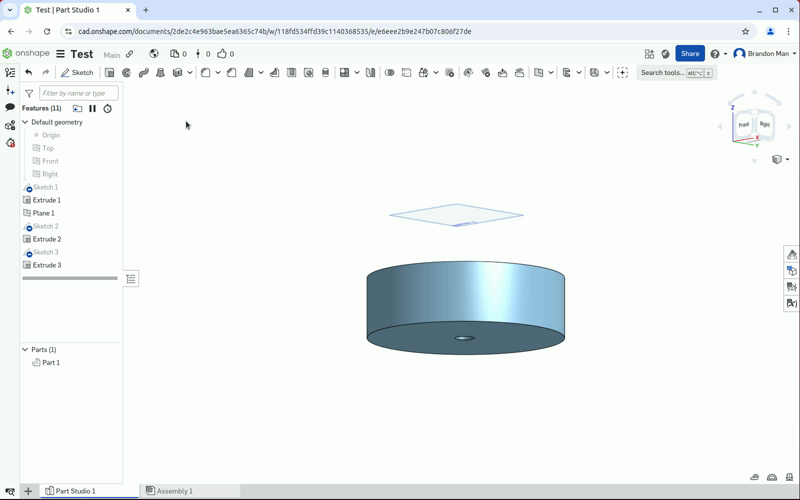
key(left, 3)
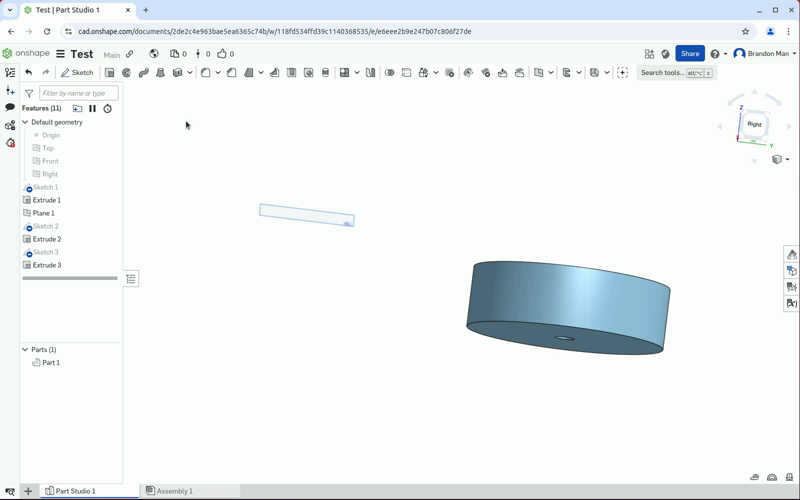
key(right, 3)
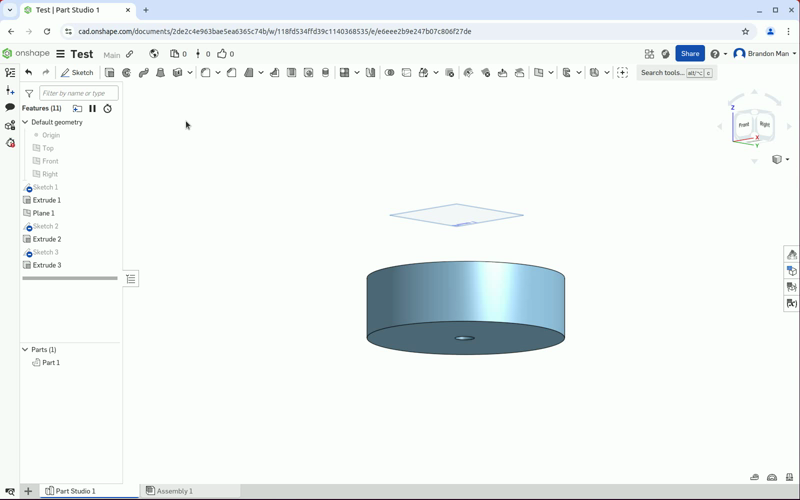
key(down, 3)
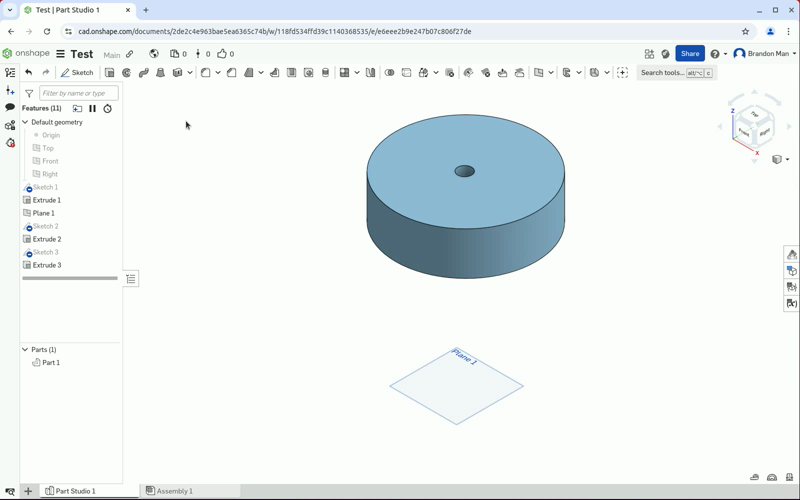
mouse_move(73, 189)
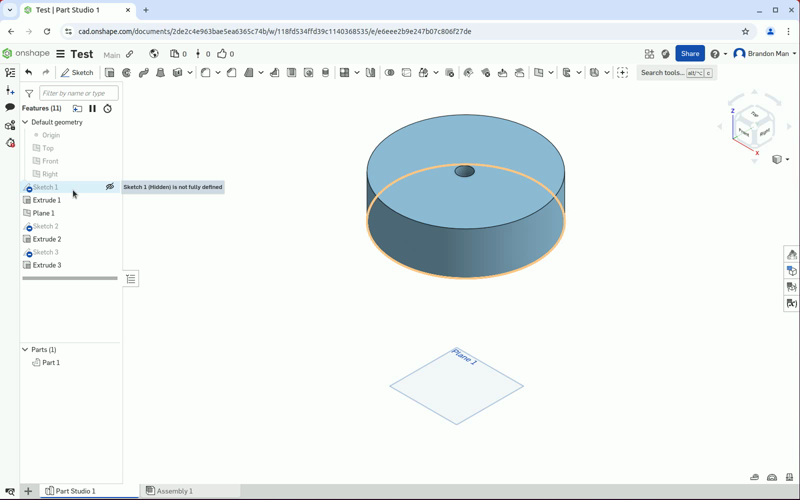
click(73, 189)